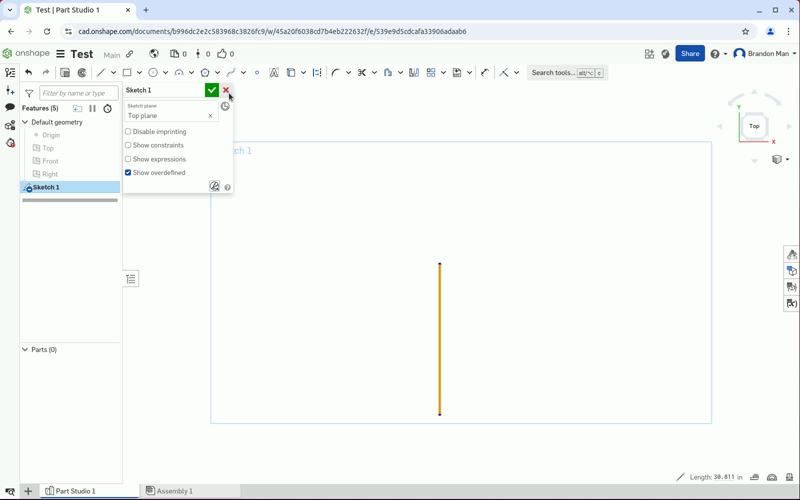
key(shift+h)
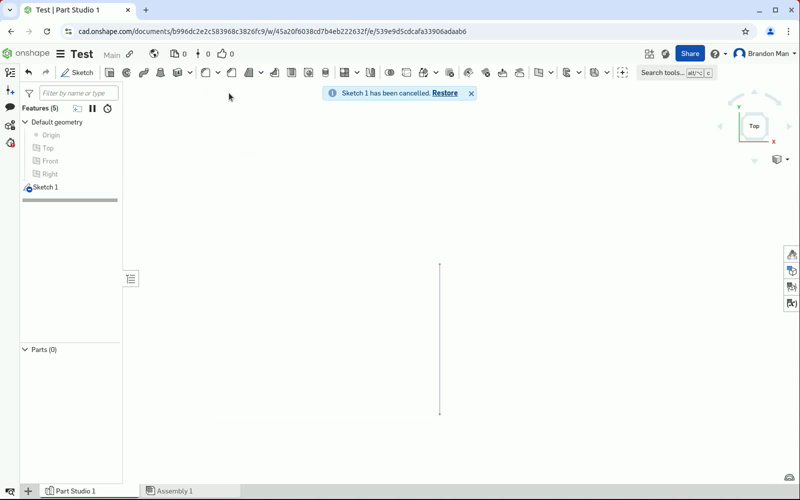
key(shift+s)
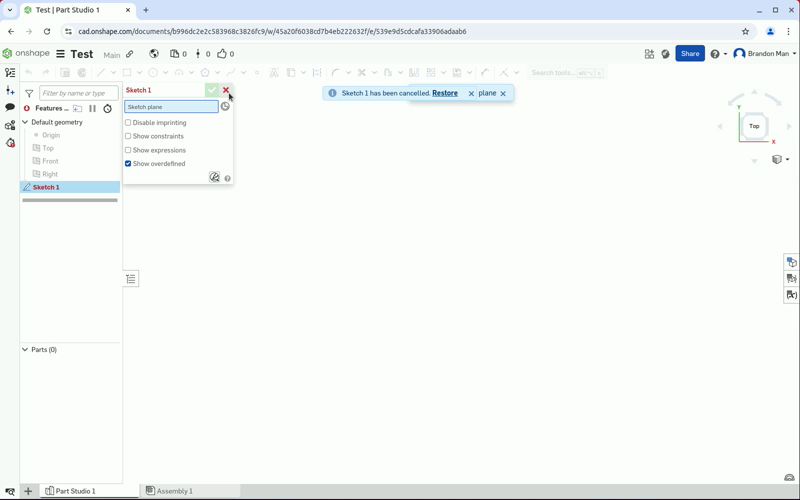
mouse_move(73, 150)
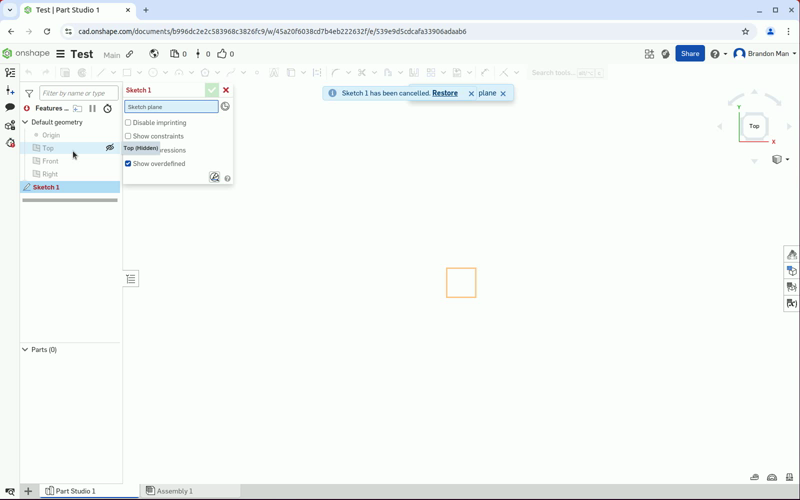
click(73, 150)
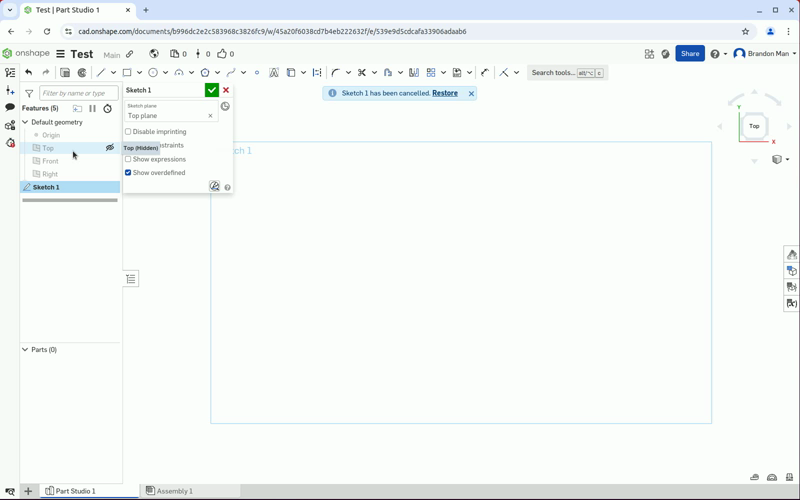
mouse_move(73, 352)
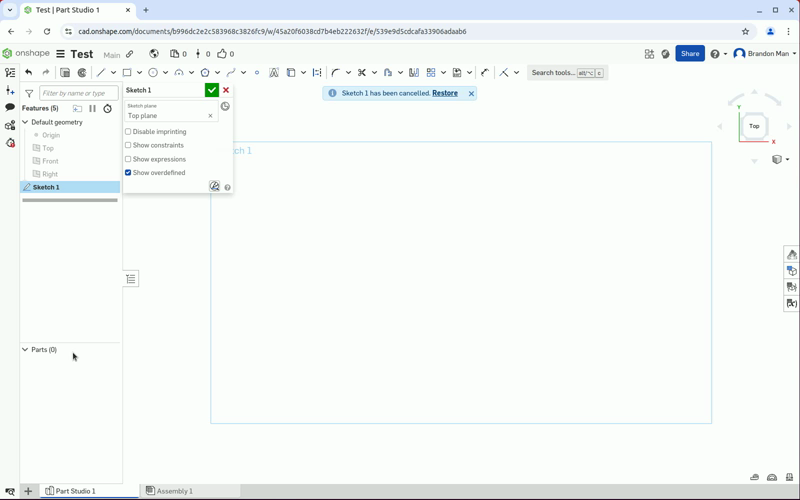
key(y)
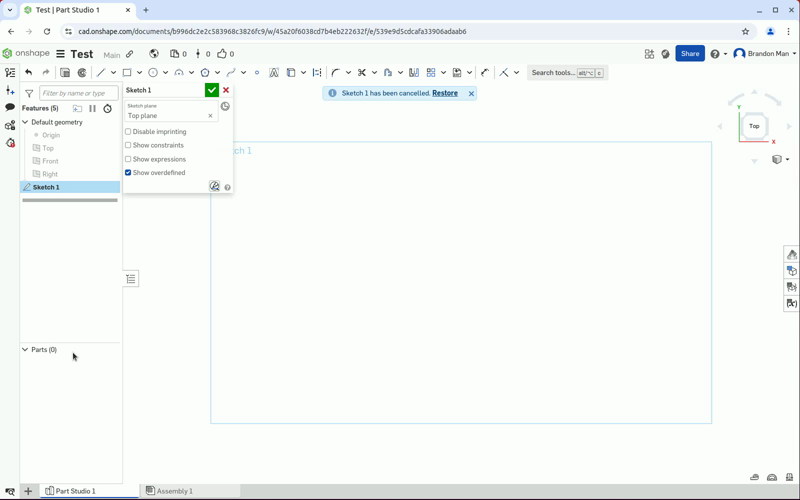
key(l)
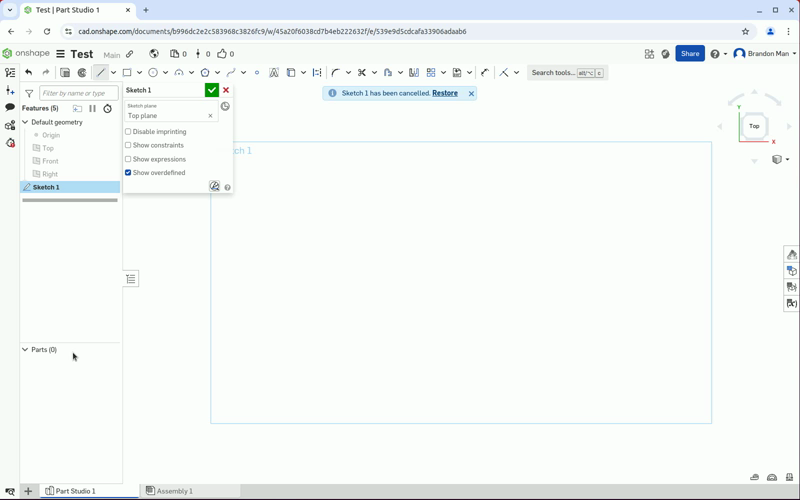
key_down(shift)
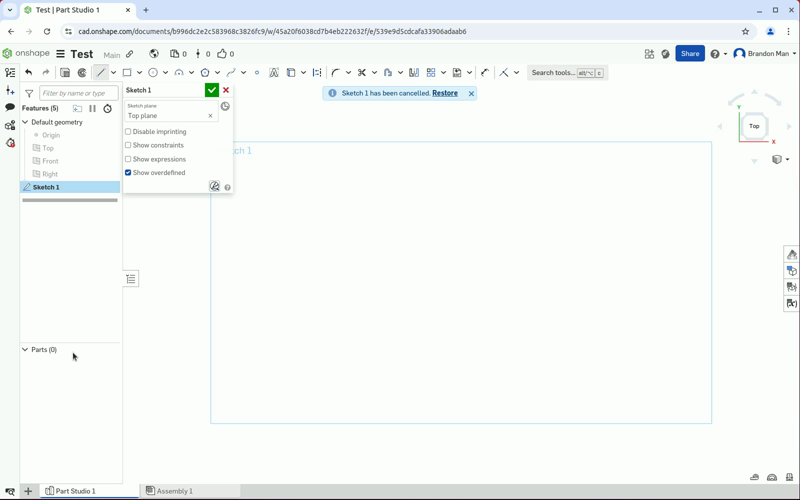
mouse_move(460, 282)
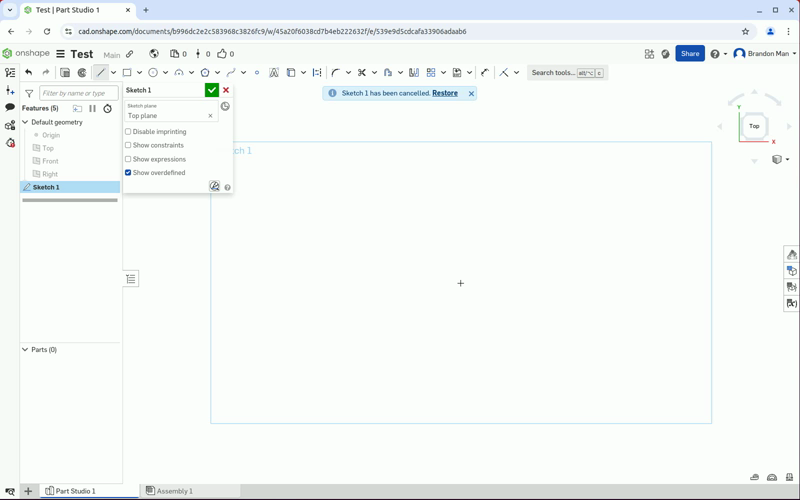
click(460, 282)
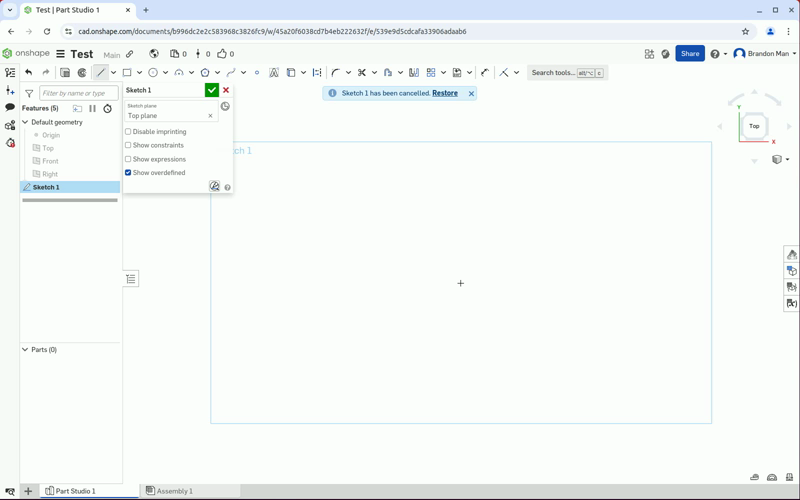
key_up(shift)
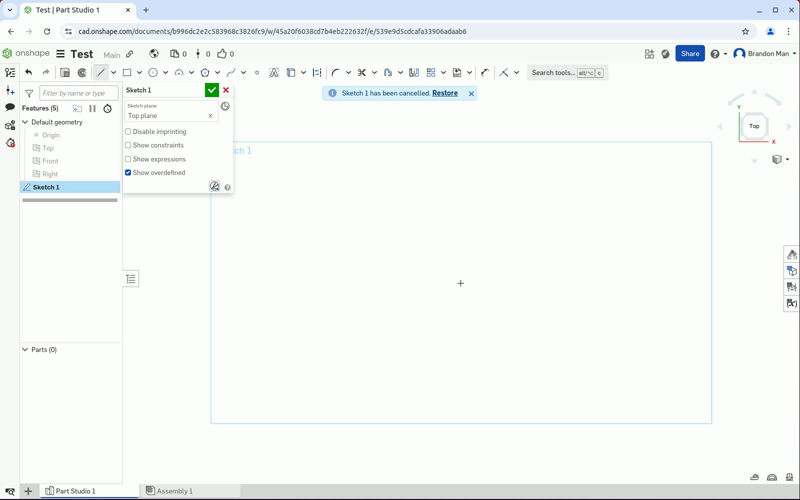
key_down(shift)
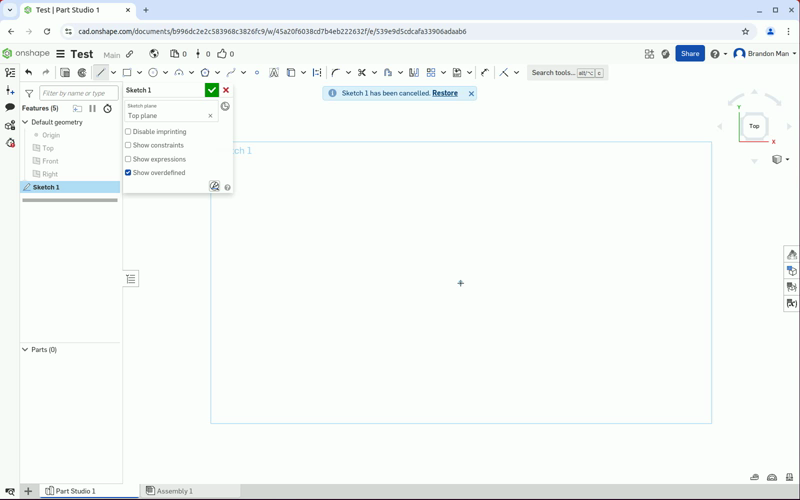
mouse_move(573, 282)
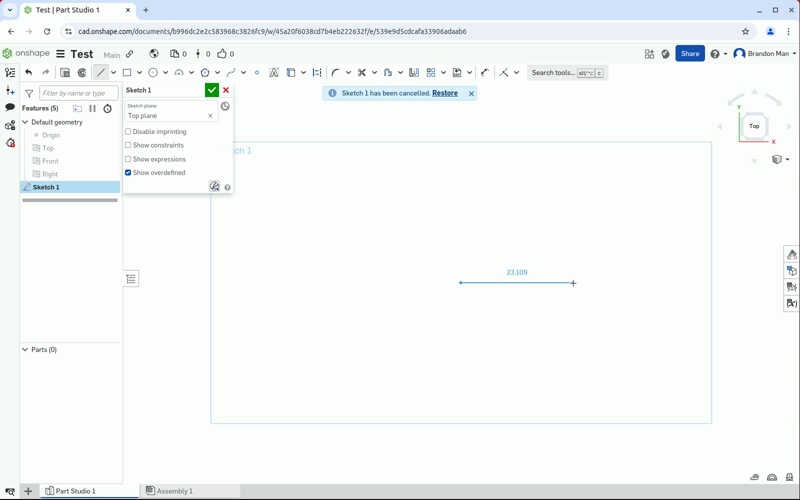
click(573, 282)
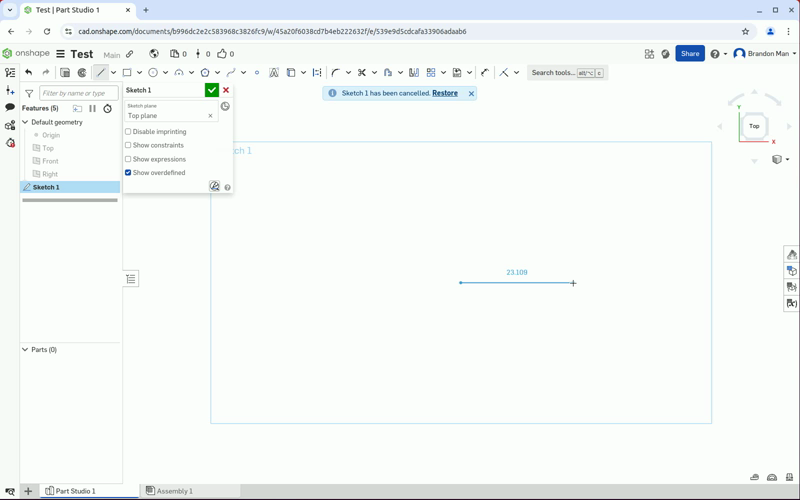
key_up(shift)
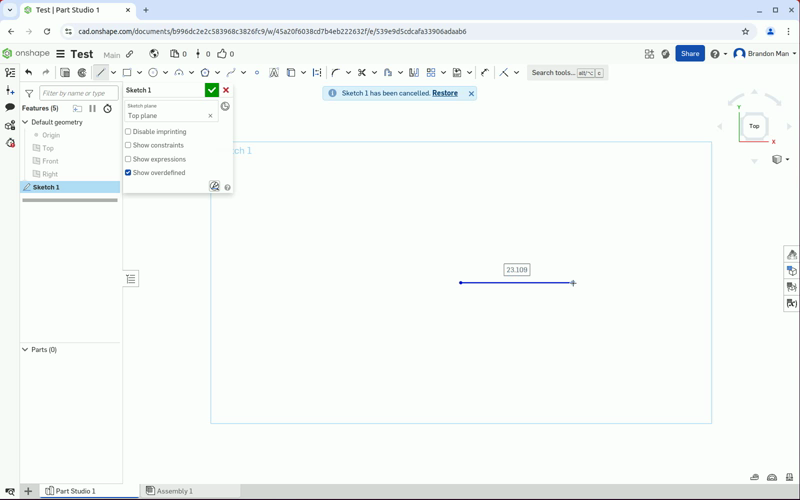
key_down(shift)
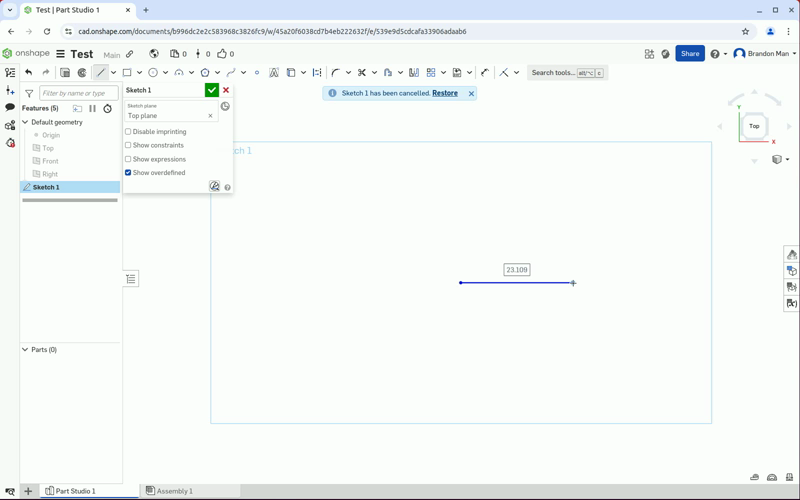
mouse_move(589, 282)
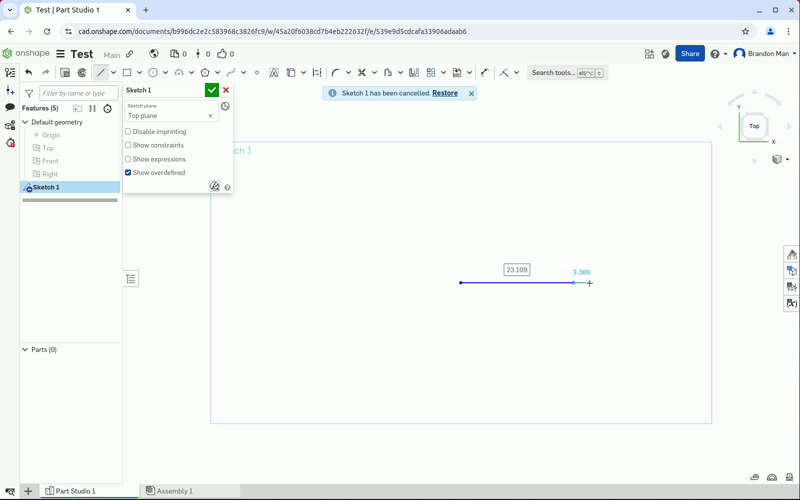
mouse_move(573, 226)
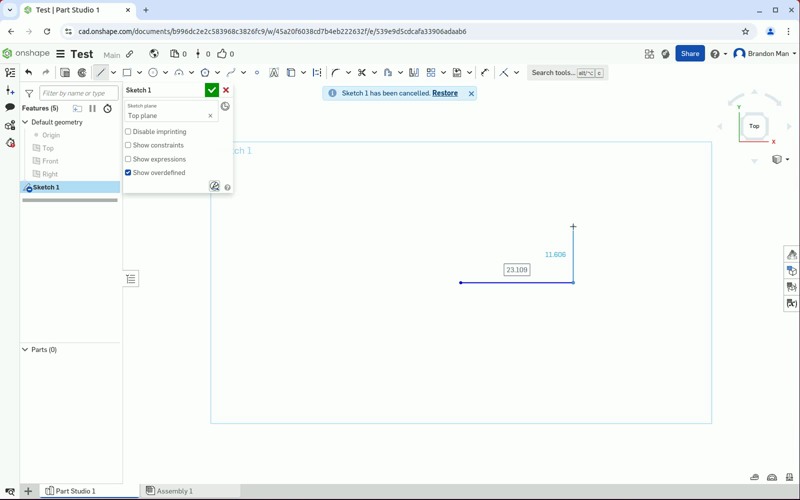
click(573, 226)
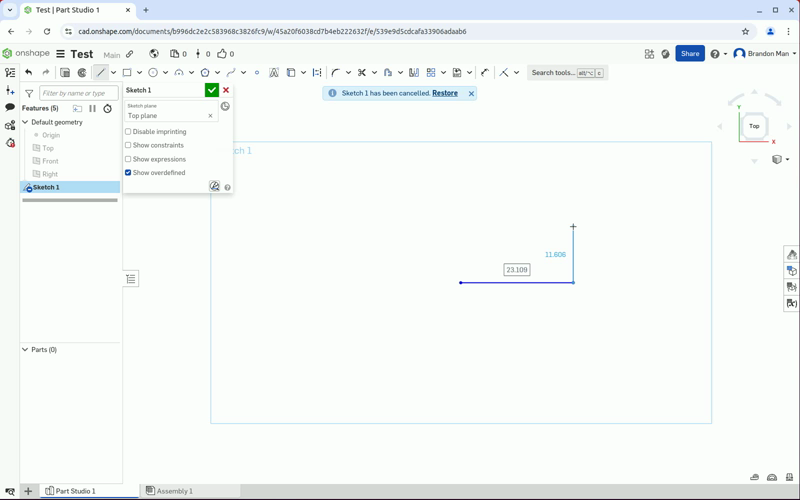
key_up(shift)
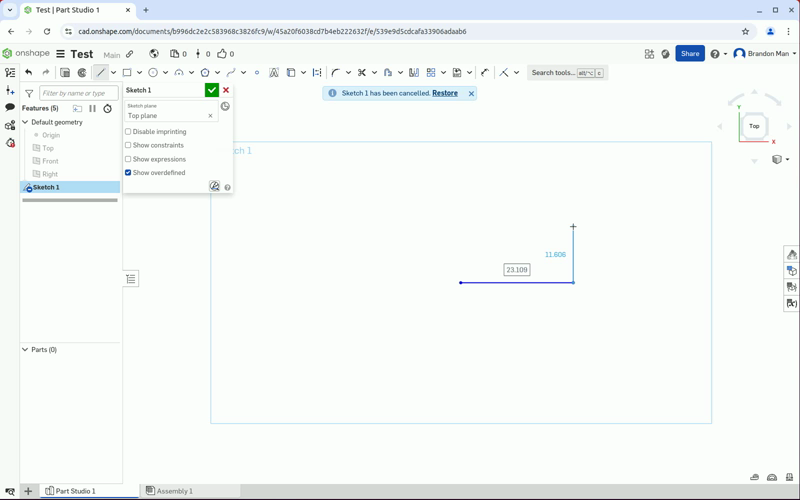
key_down(shift)
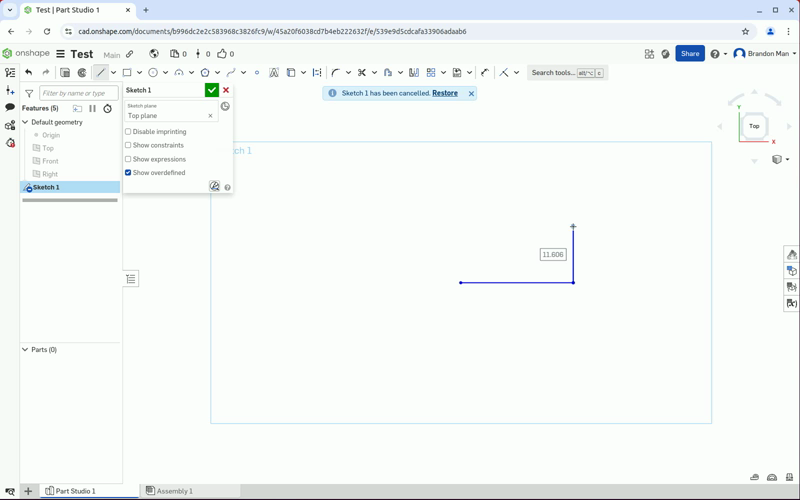
mouse_move(460, 226)
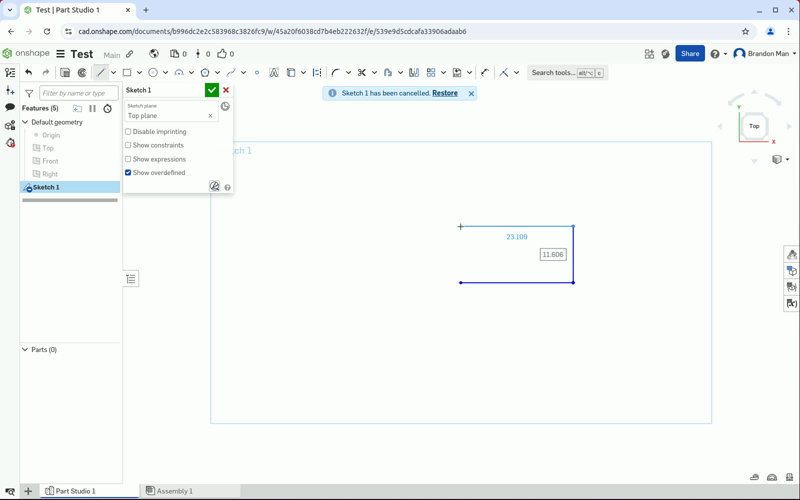
click(460, 226)
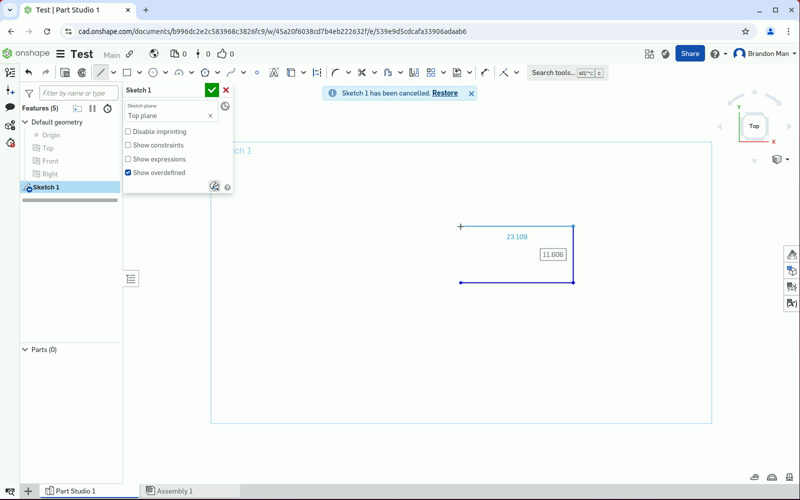
key_up(shift)
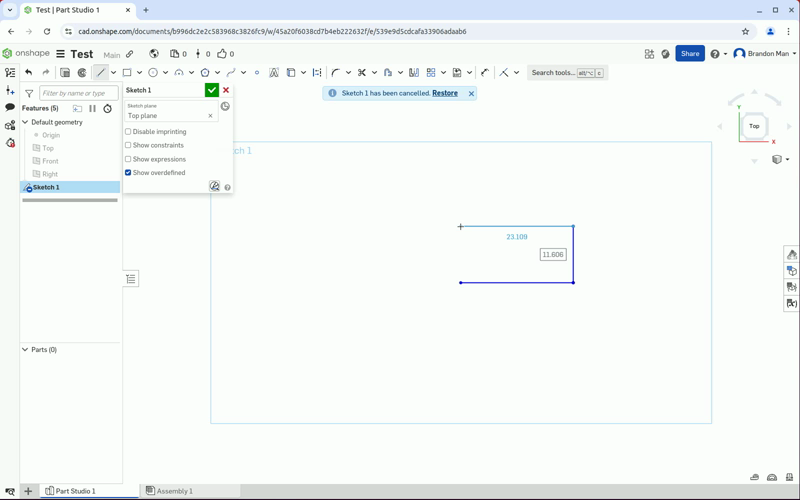
mouse_move(490, 226)
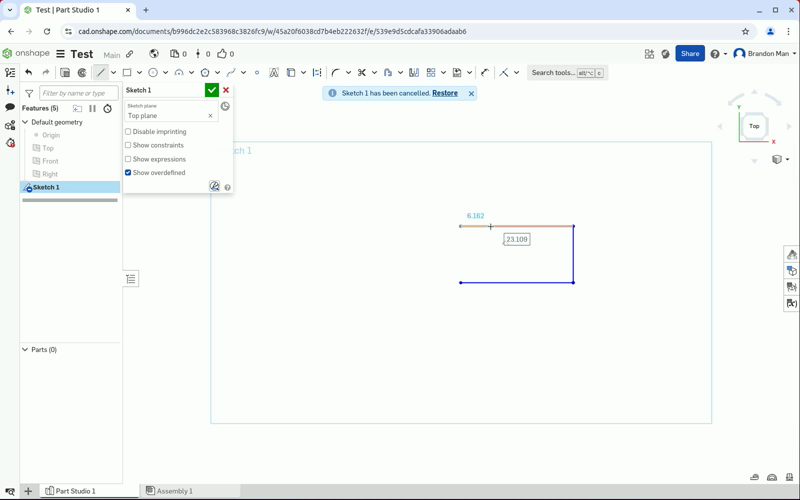
key_down(shift)
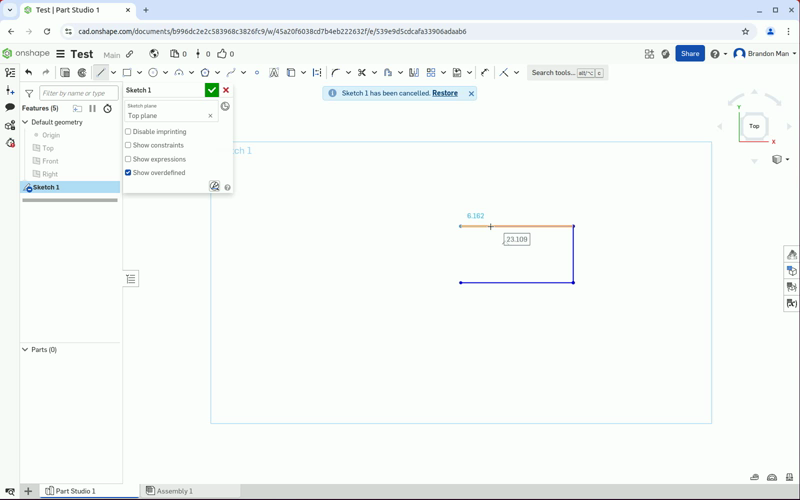
mouse_move(460, 282)
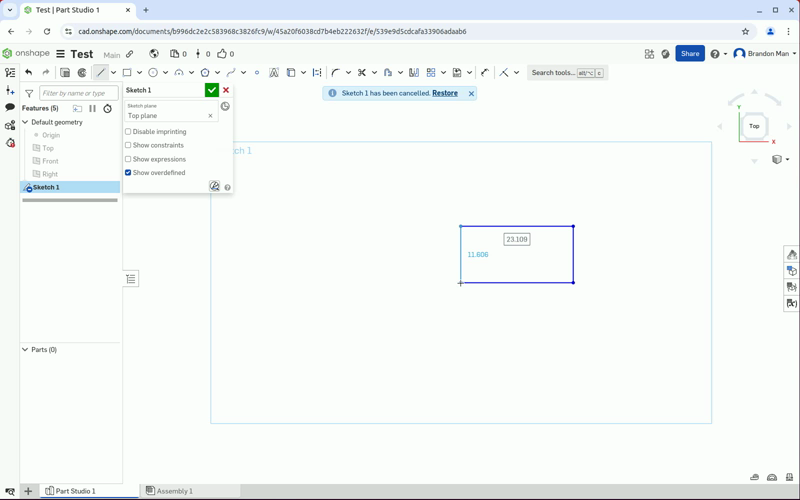
key_up(shift)
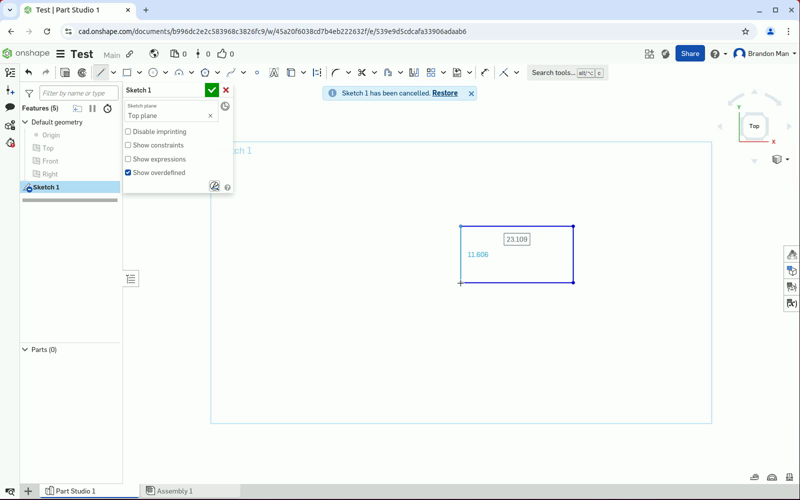
click(460, 282)
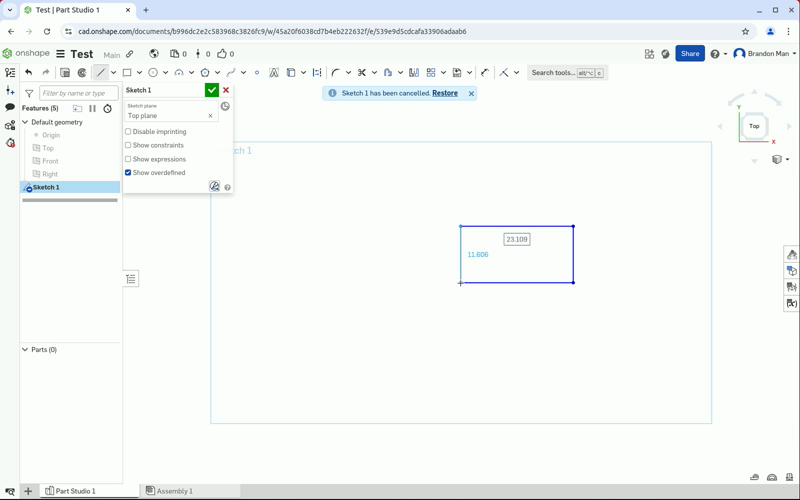
key(esc)
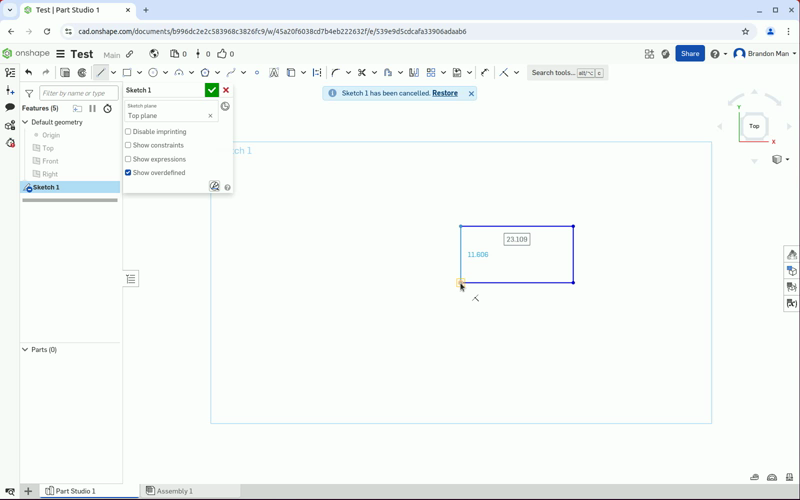
mouse_move(466, 257)
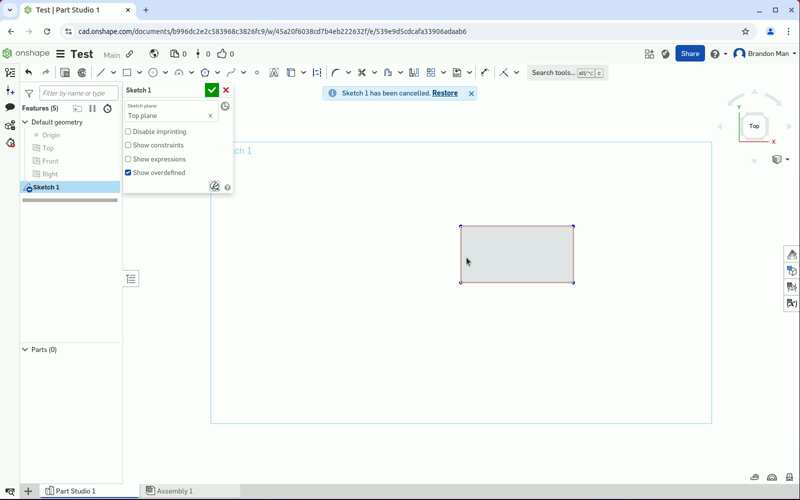
click(466, 257)
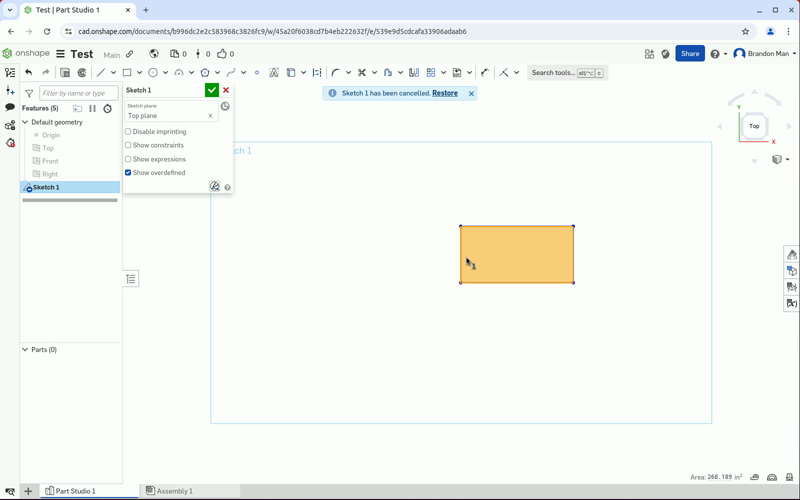
mouse_move(73, 352)
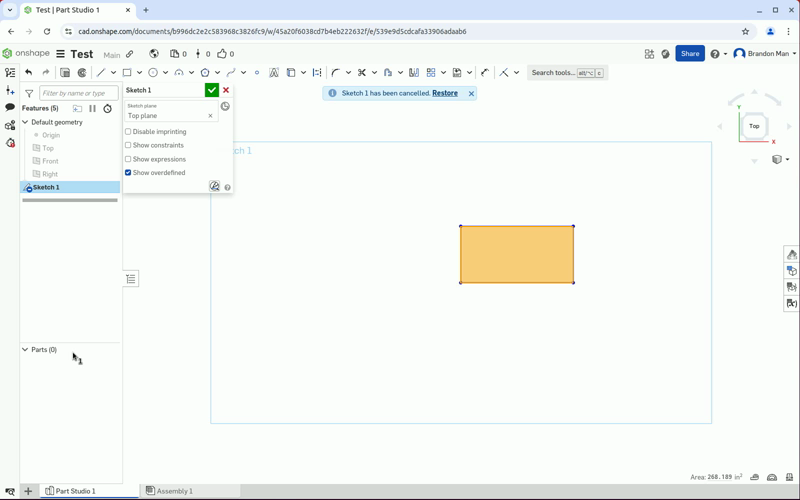
key(shift+y)
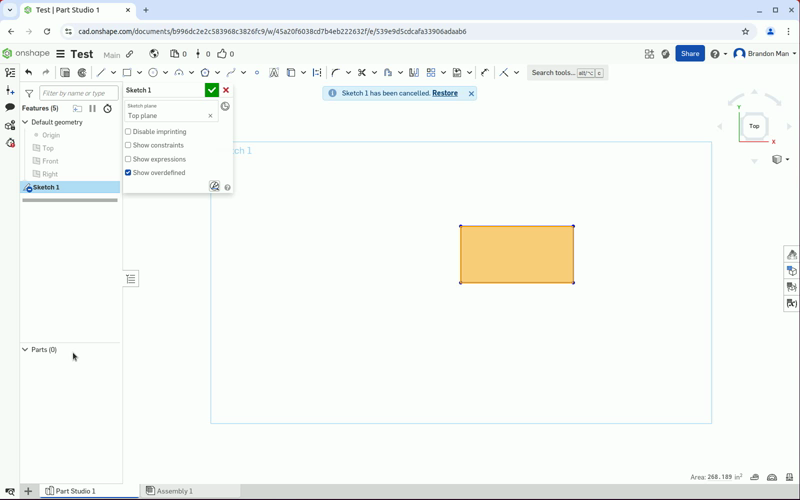
key(shift+e)
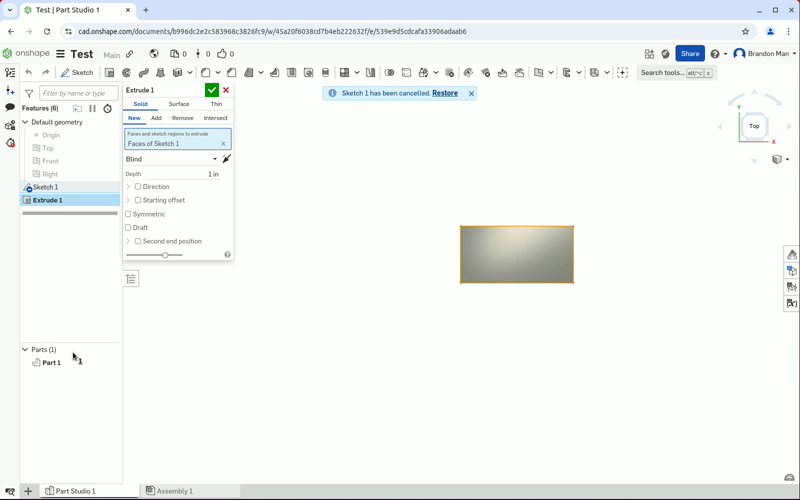
mouse_move(143, 106)
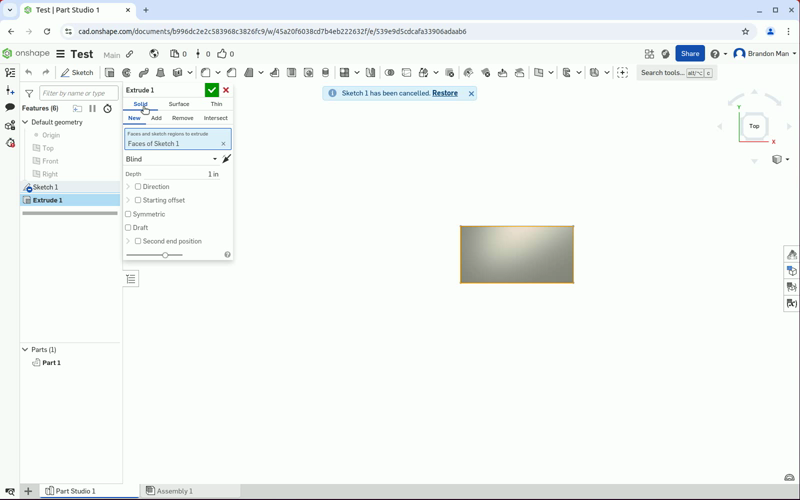
click(143, 106)
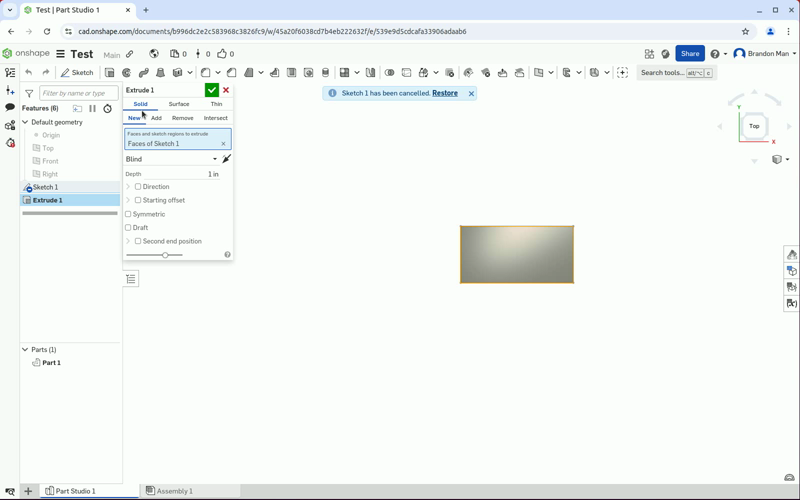
mouse_move(137, 120)
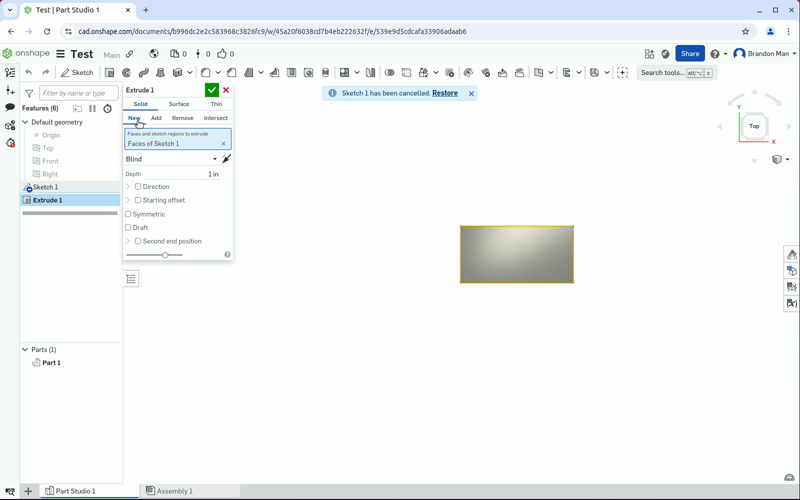
click(137, 120)
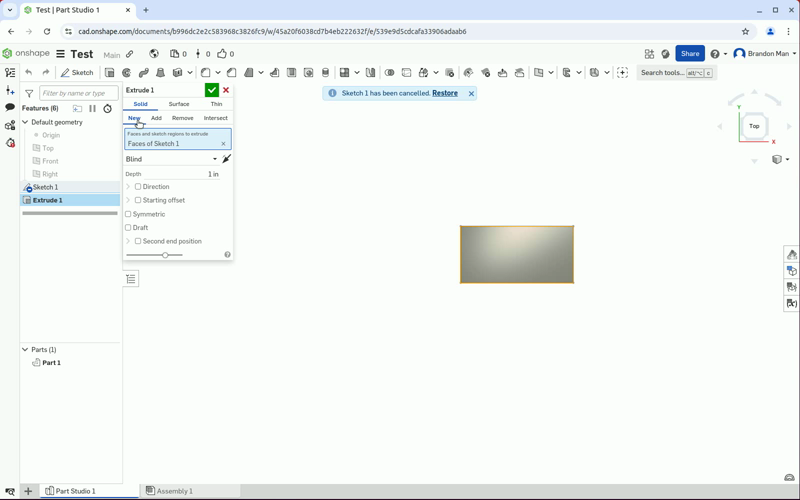
key(tab, 4)
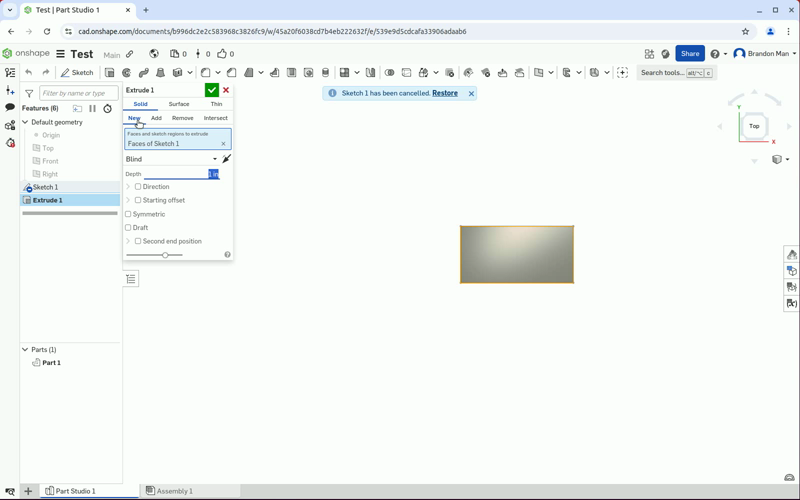
text(7.703)
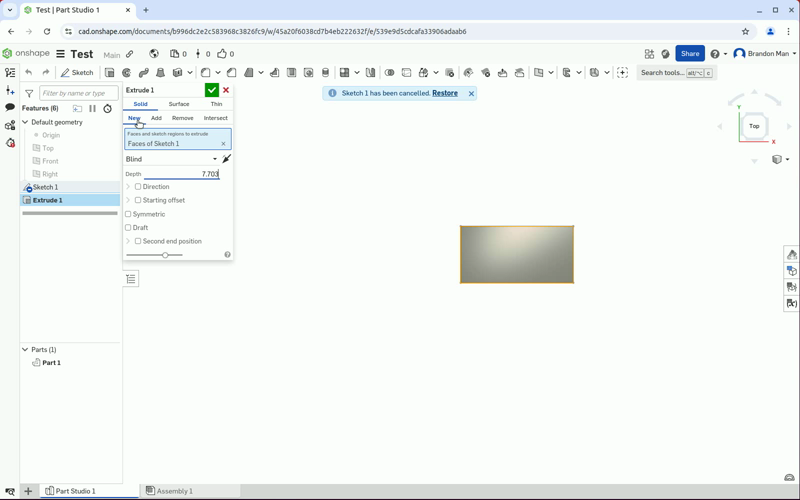
key(enter)
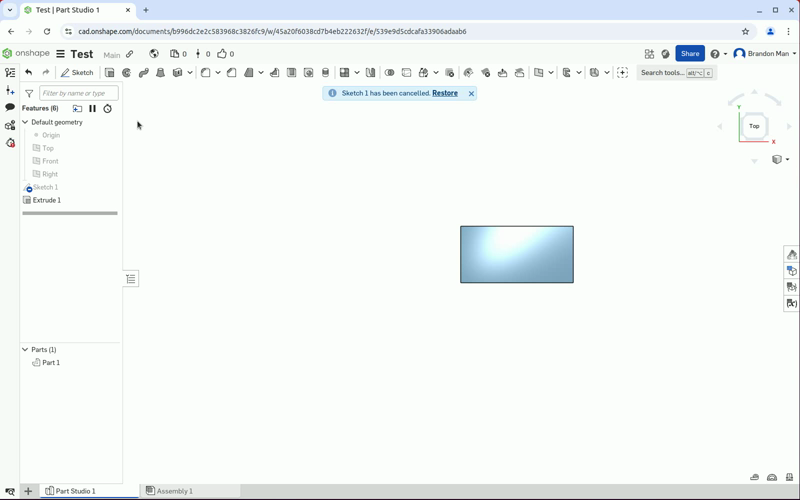
key(shift+h)
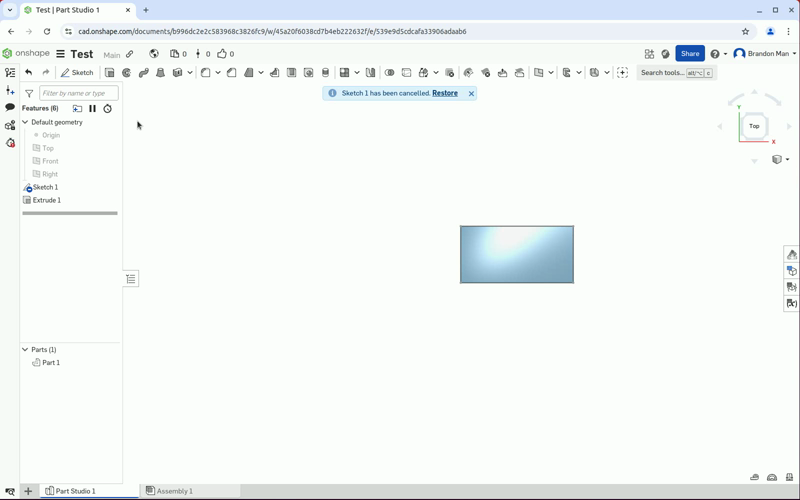
key(shift+h)
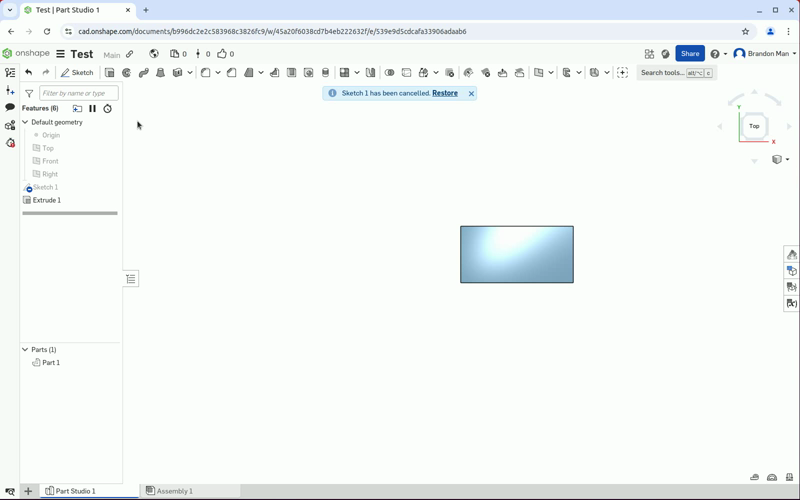
mouse_move(73, 189)
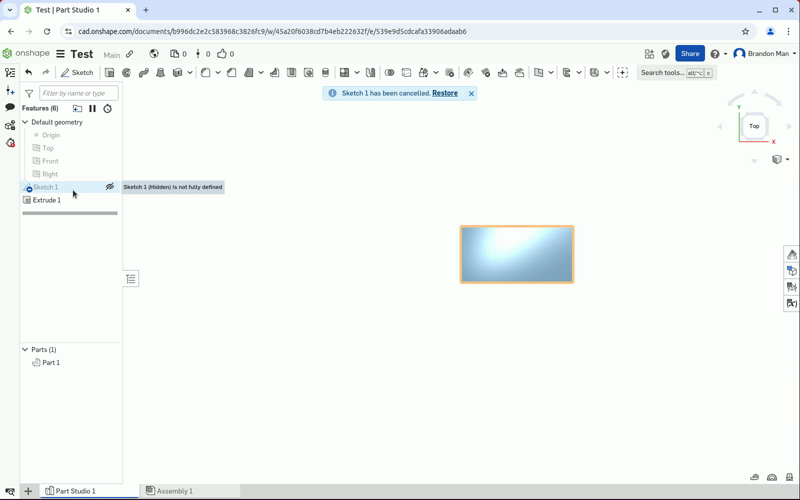
click(73, 189)
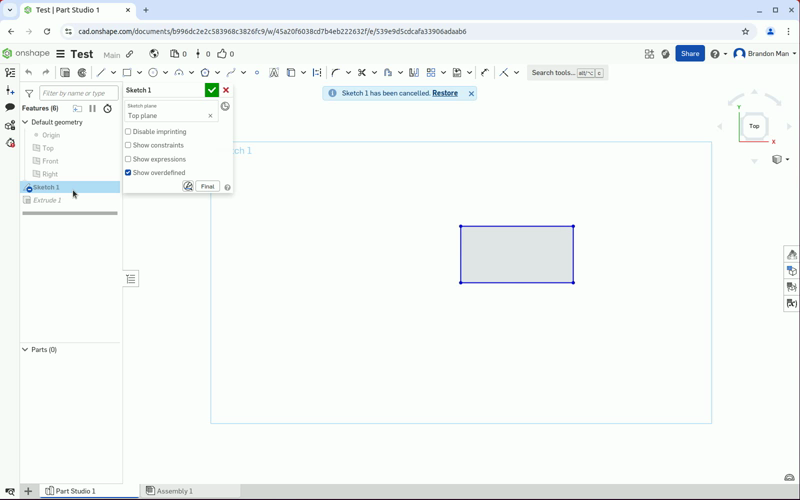
mouse_move(229, 92)
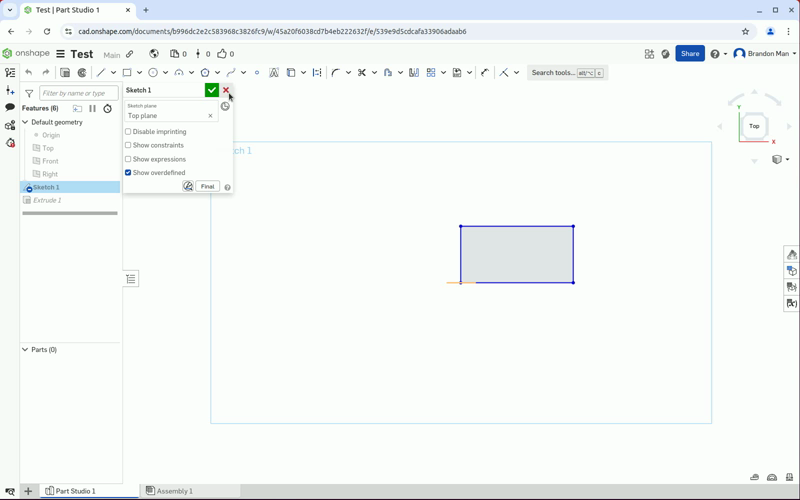
click(229, 92)
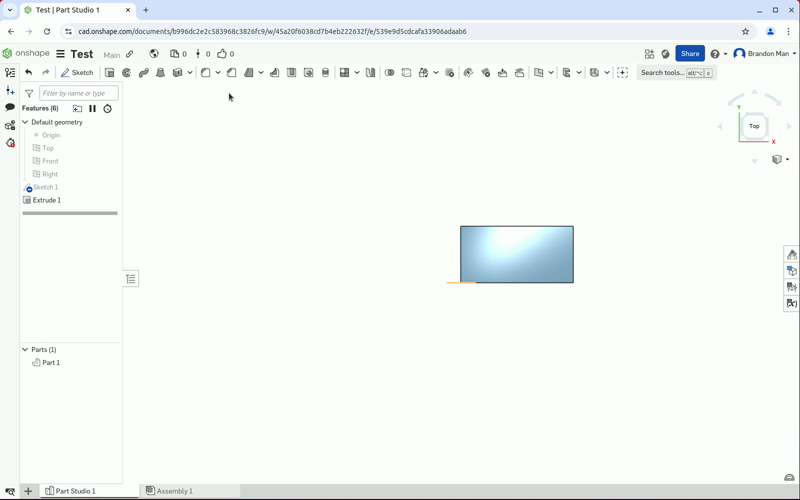
mouse_move(73, 352)
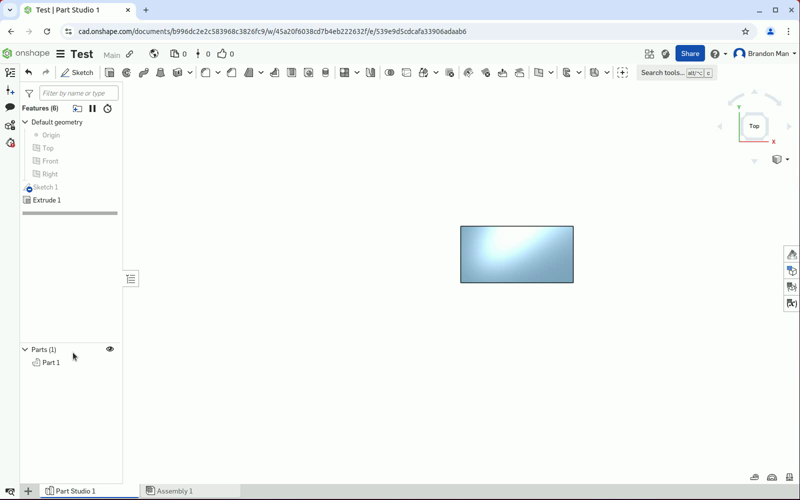
key(y)
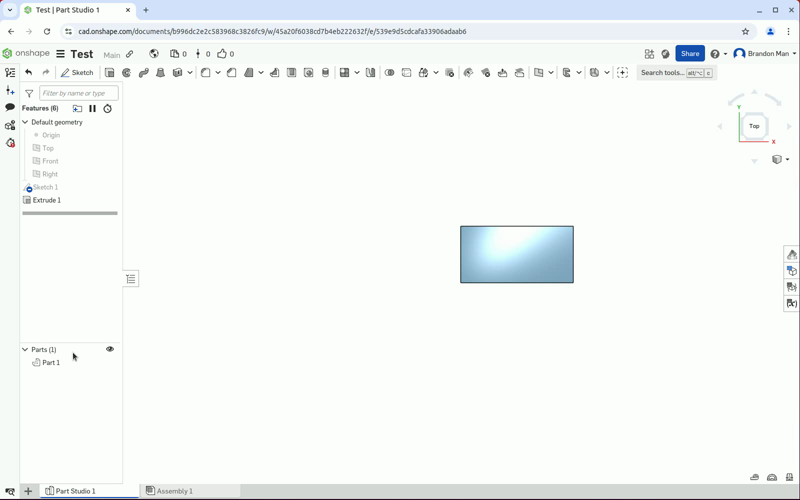
key(shift+p)
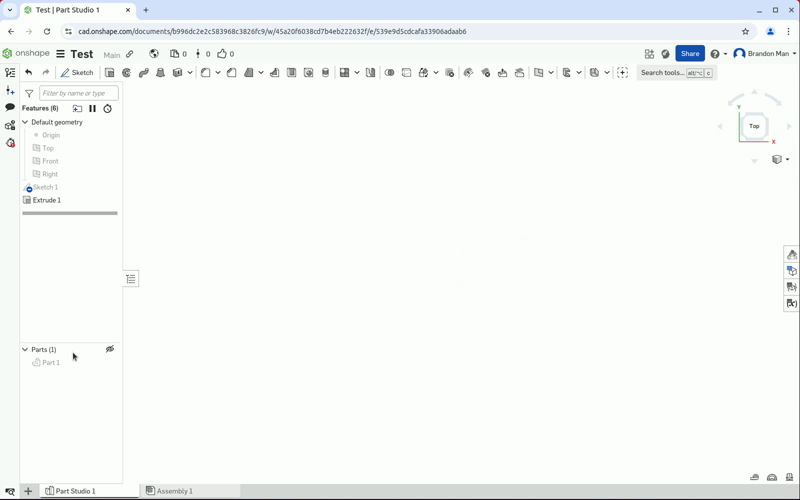
key(space)
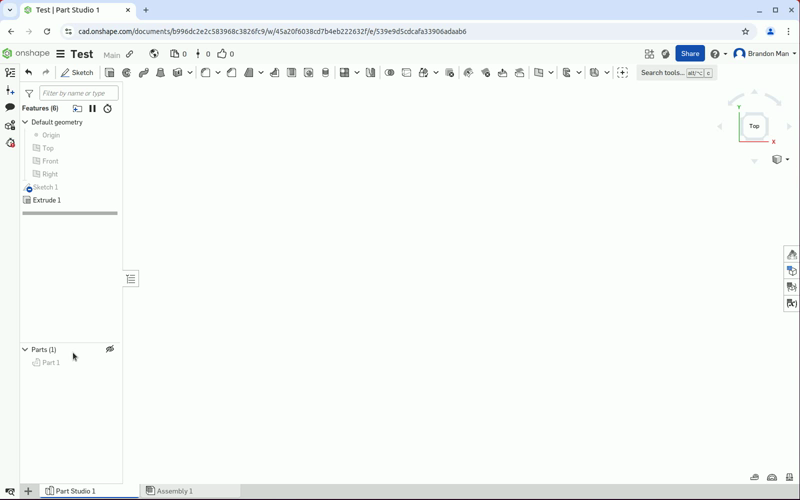
key_down(shift)
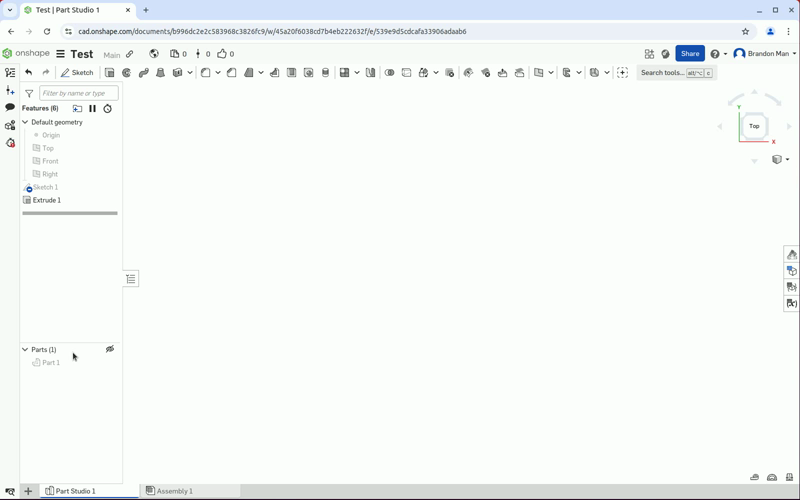
key(up)
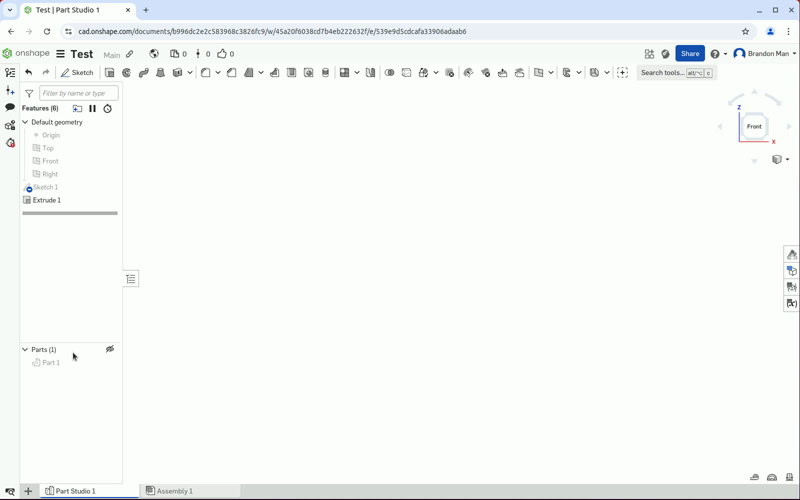
key_up(shift)
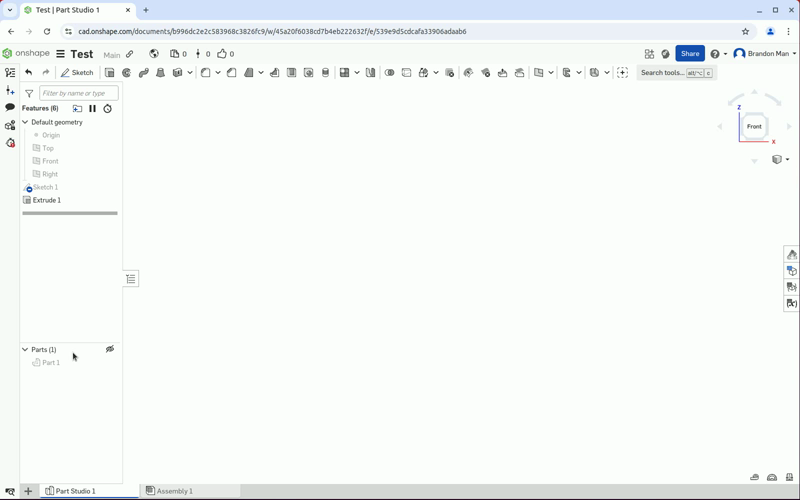
mouse_move(73, 352)
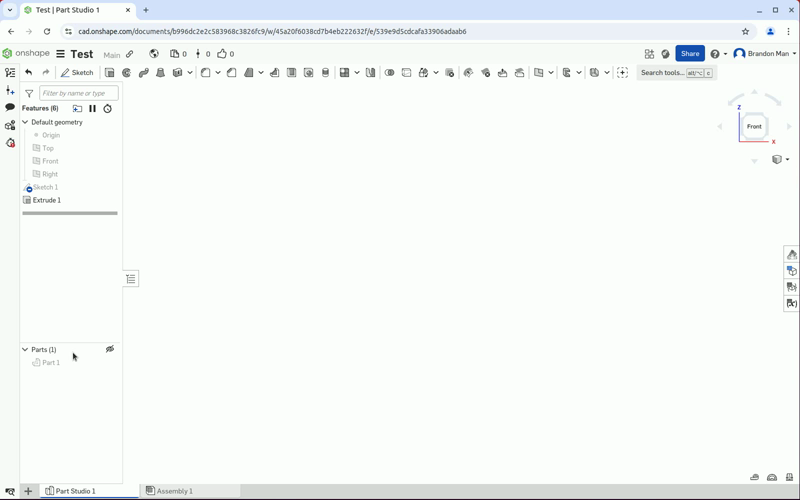
key(shift+y)
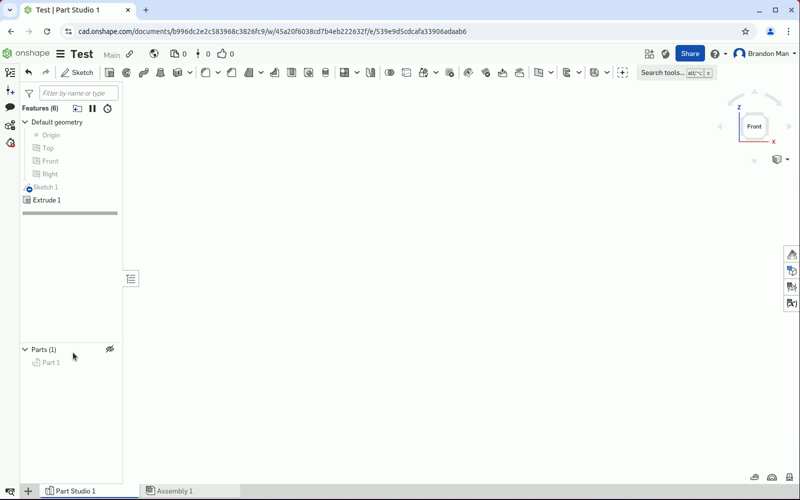
key(shift+s)
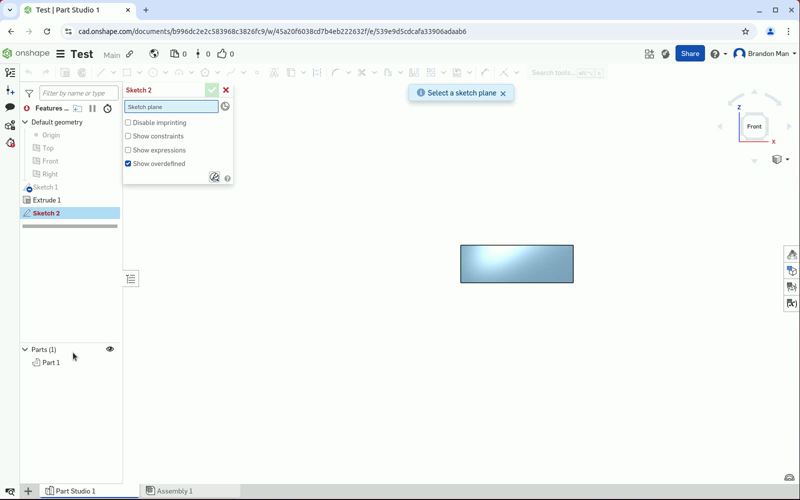
mouse_move(73, 163)
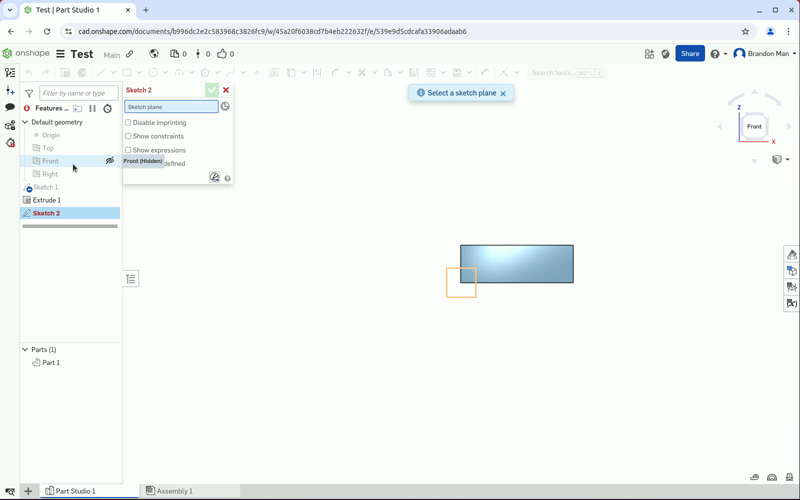
click(73, 163)
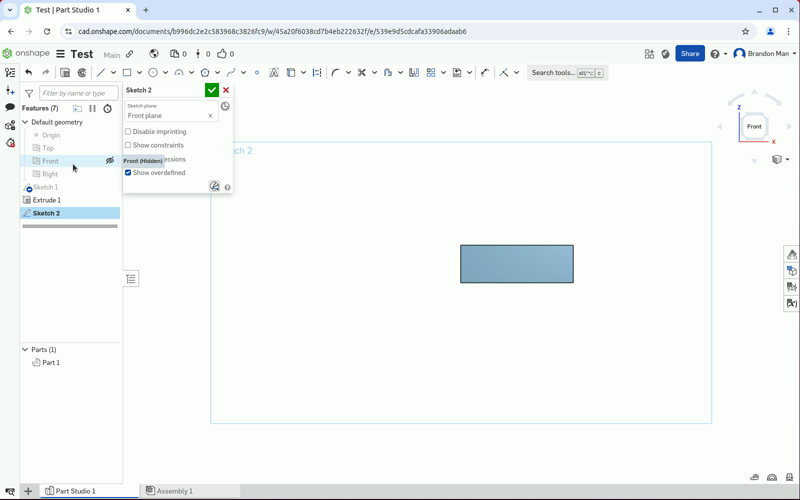
mouse_move(73, 352)
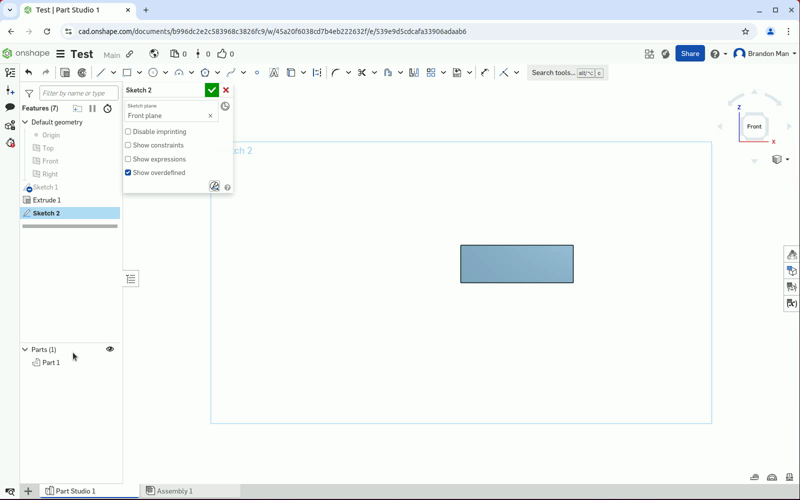
key(y)
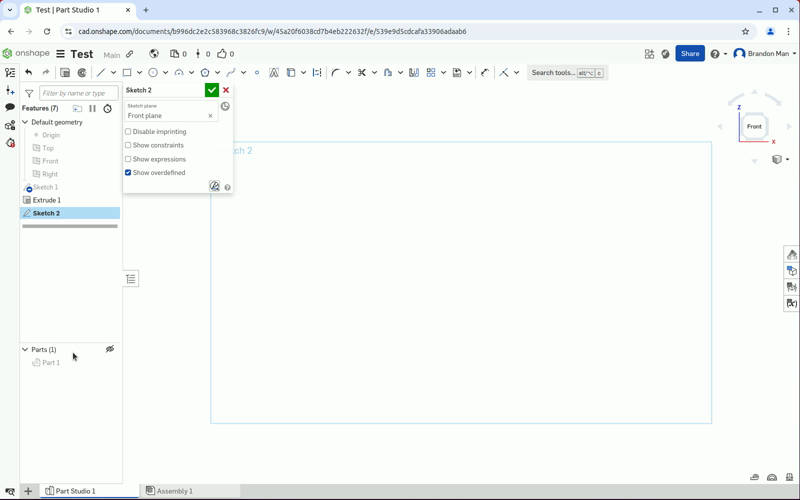
key(l)
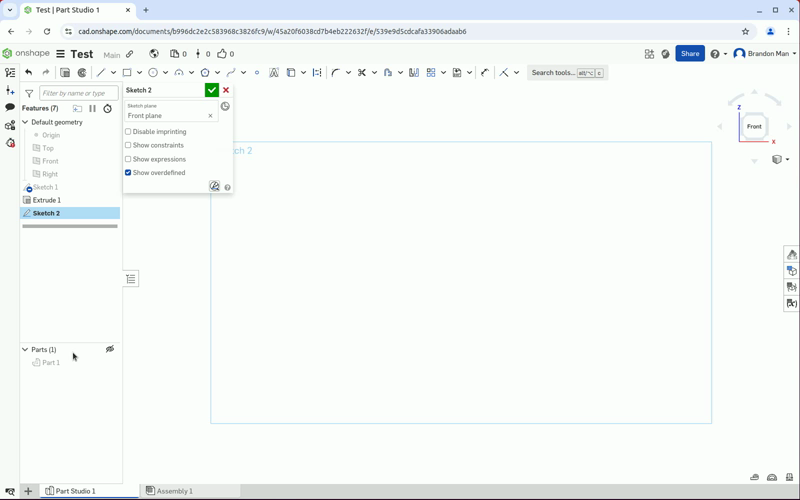
key_down(shift)
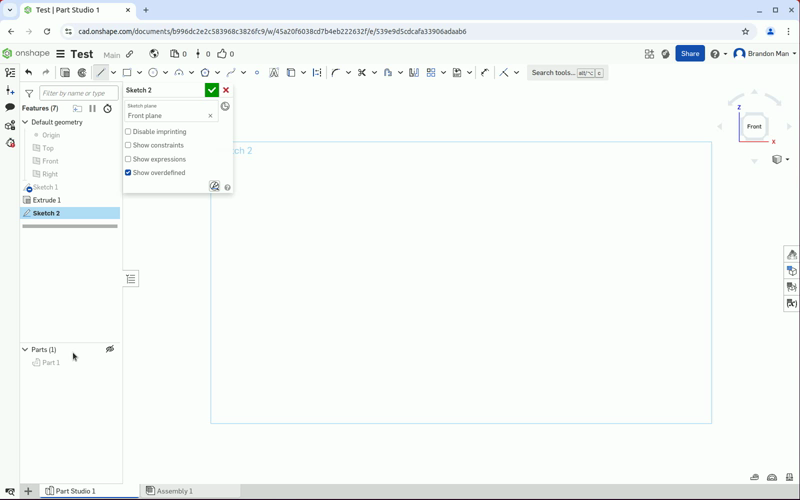
mouse_move(535, 264)
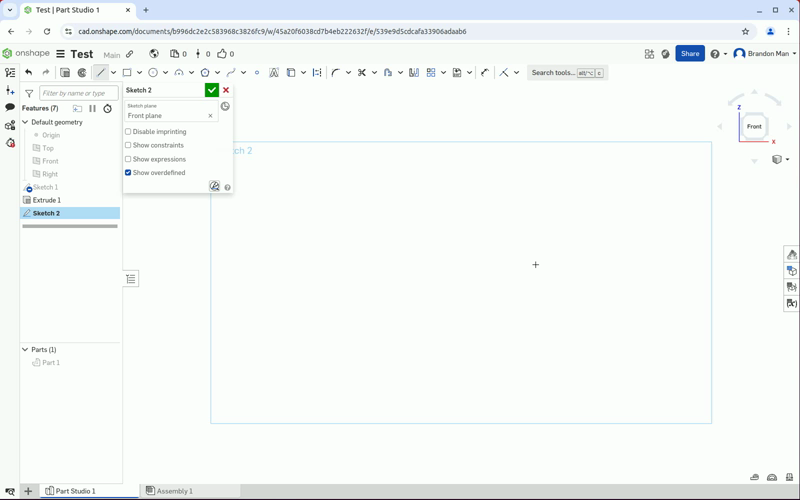
click(535, 264)
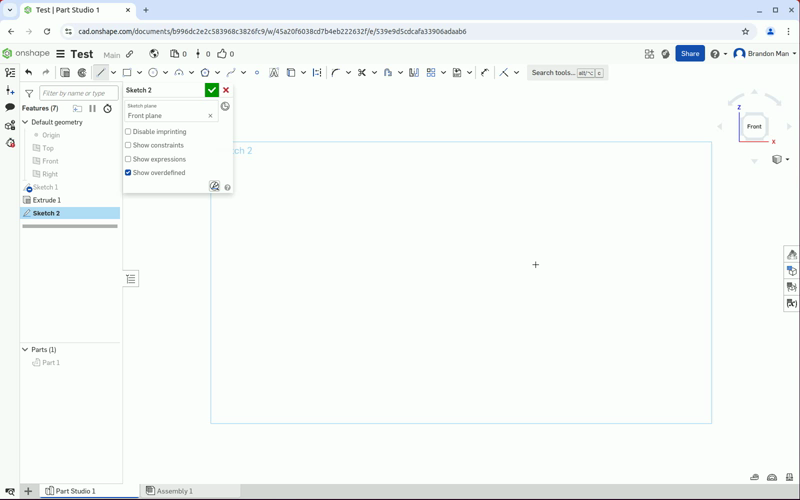
key_up(shift)
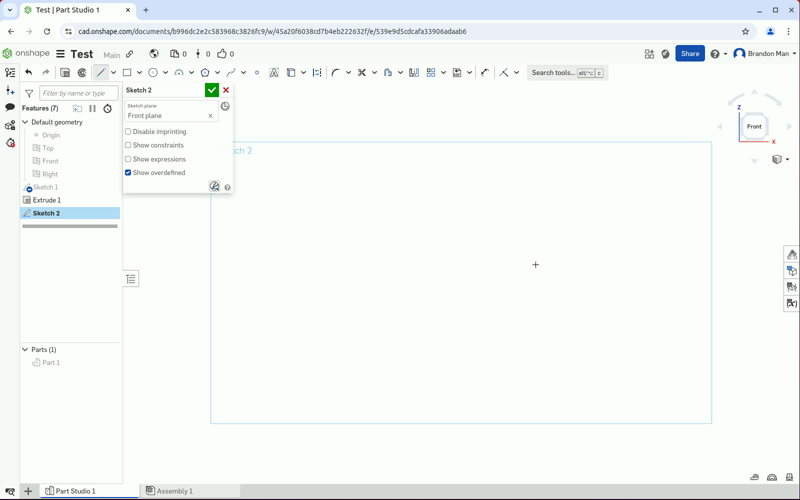
key_down(shift)
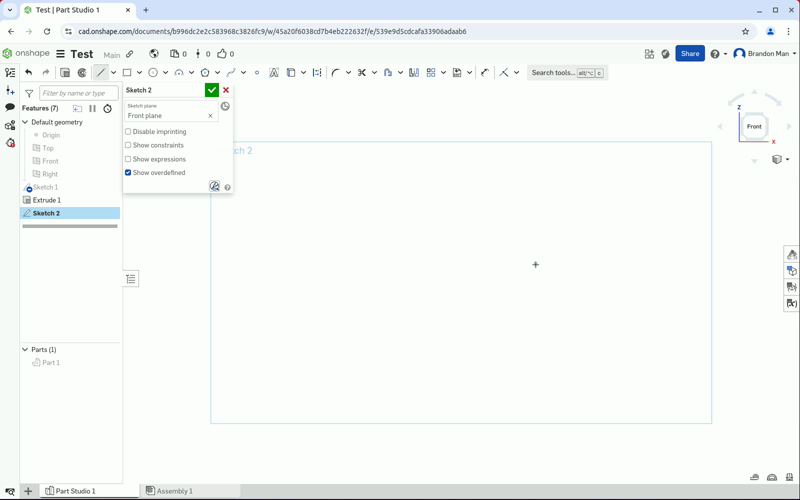
mouse_move(565, 264)
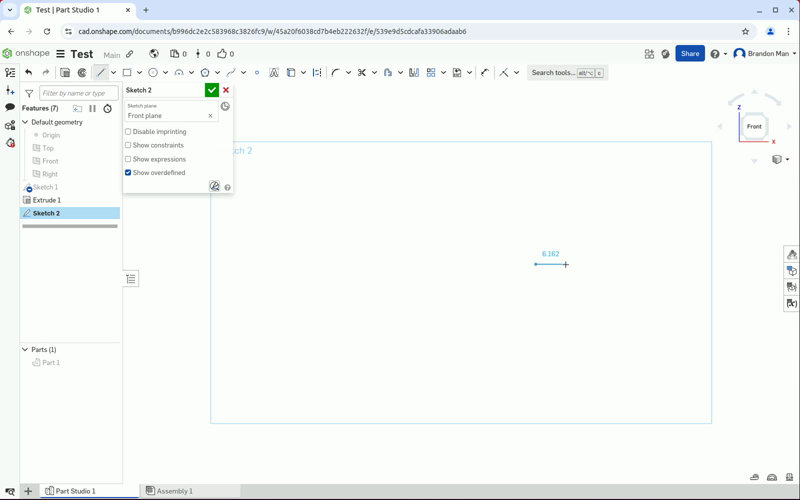
mouse_move(574, 264)
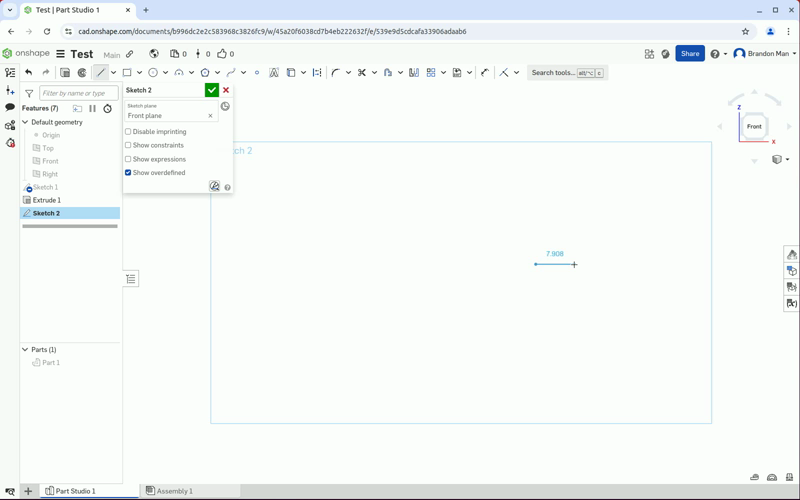
click(574, 264)
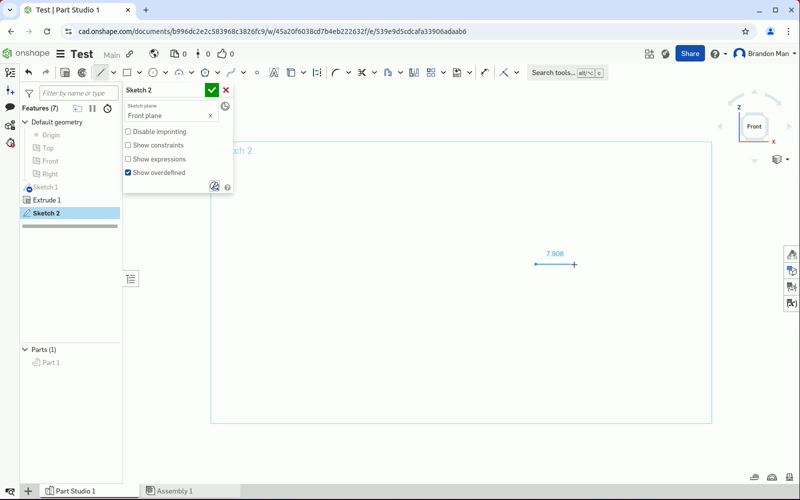
key_up(shift)
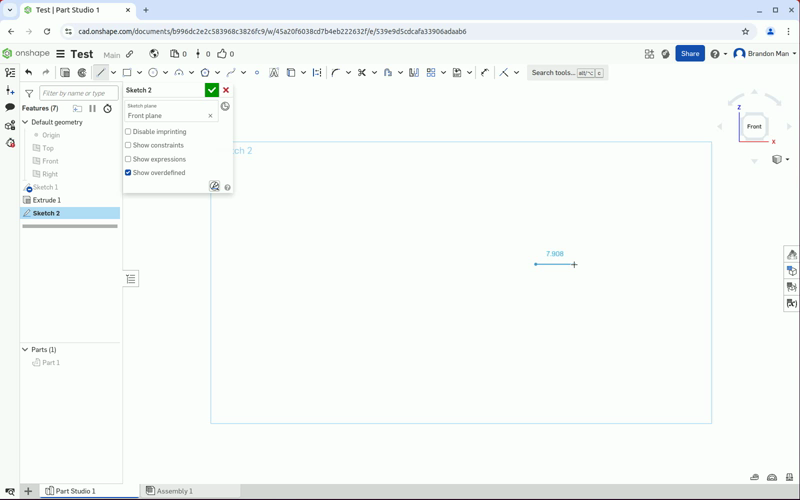
key_down(shift)
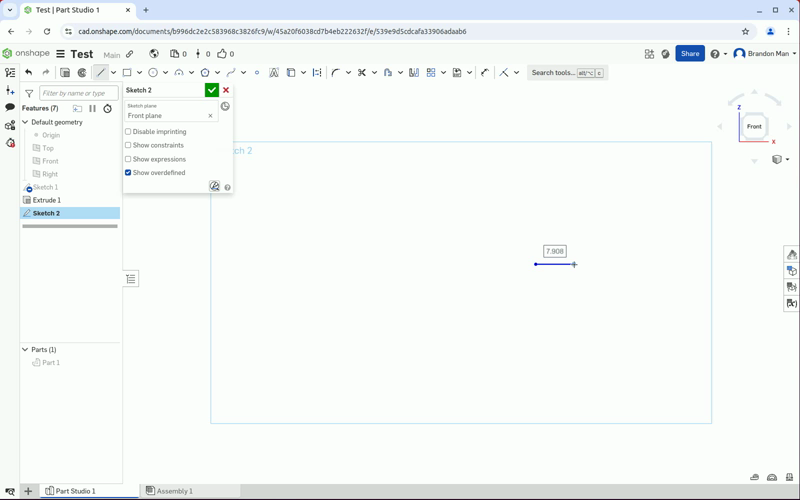
mouse_move(589, 264)
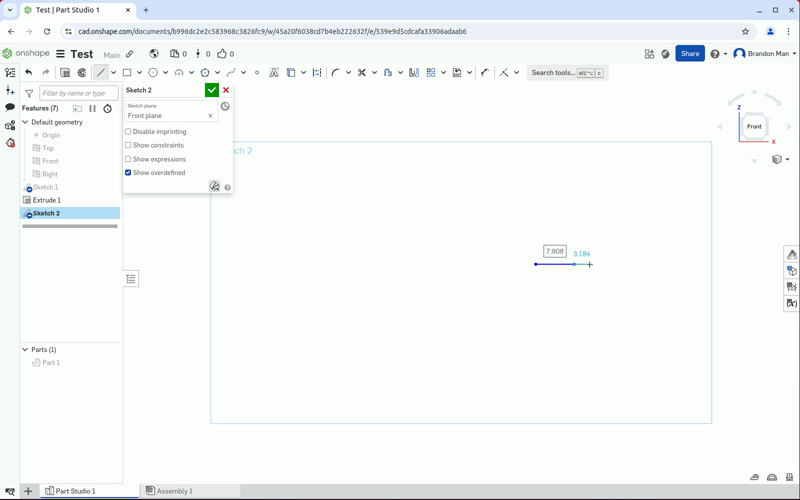
mouse_move(574, 244)
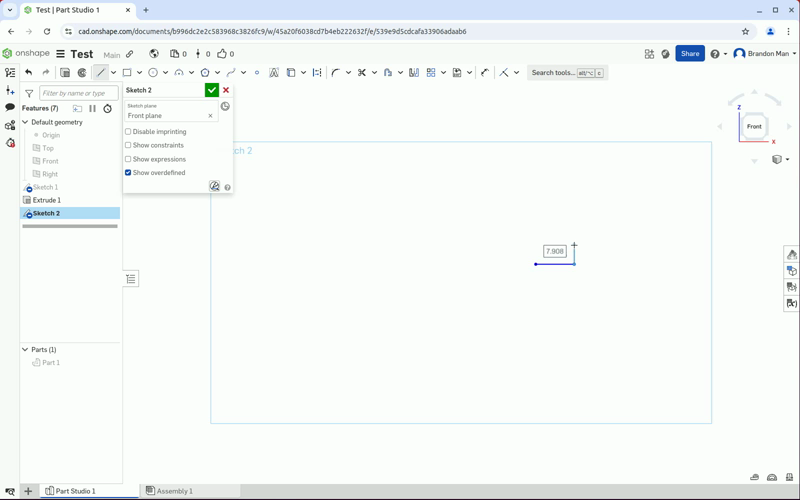
click(574, 244)
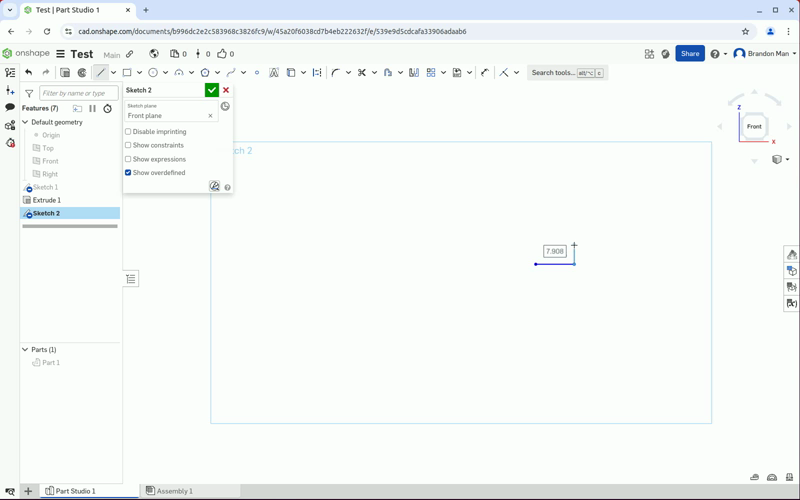
key_up(shift)
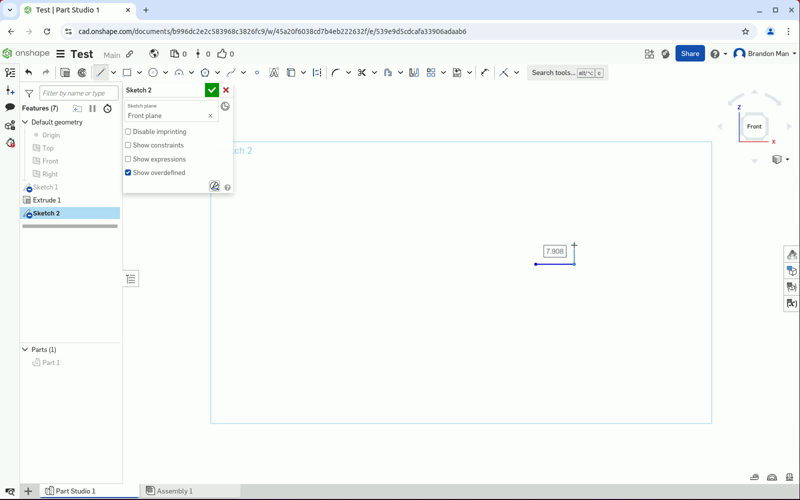
key_down(shift)
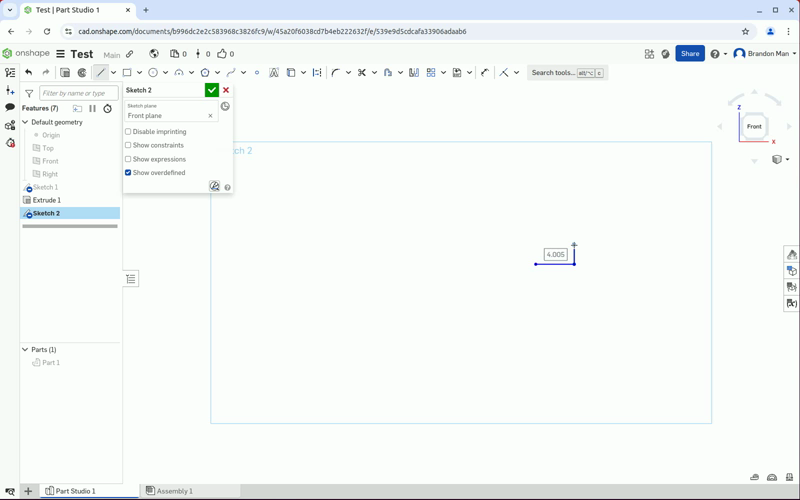
mouse_move(589, 244)
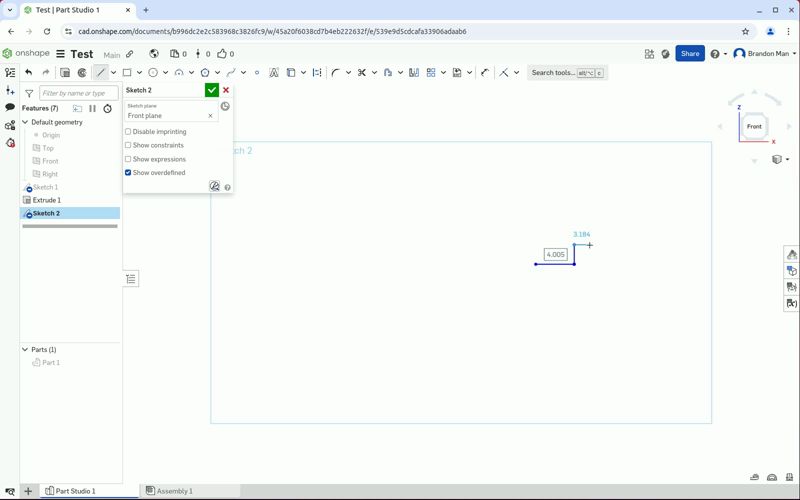
mouse_move(535, 244)
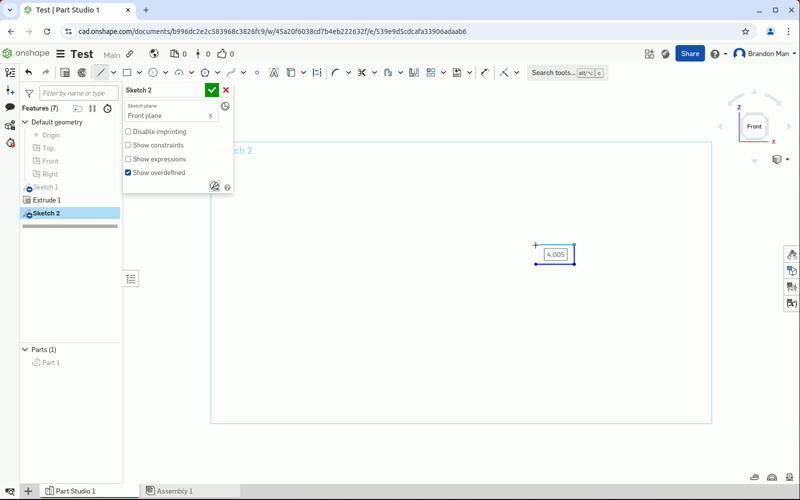
click(535, 244)
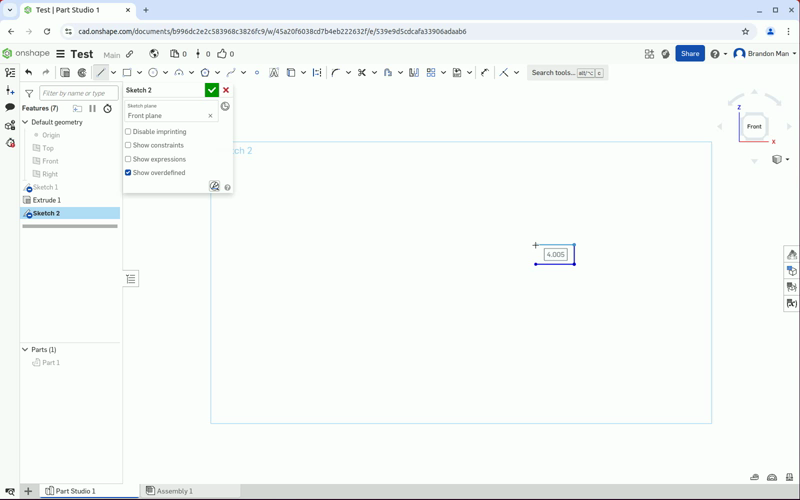
key_up(shift)
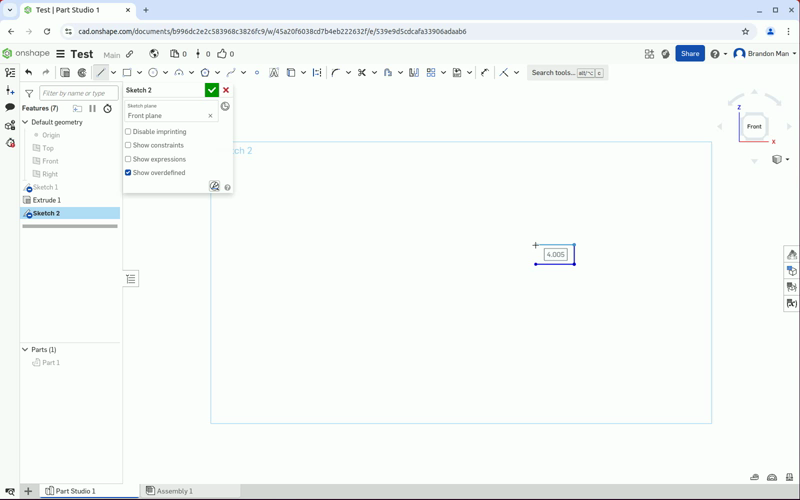
mouse_move(565, 244)
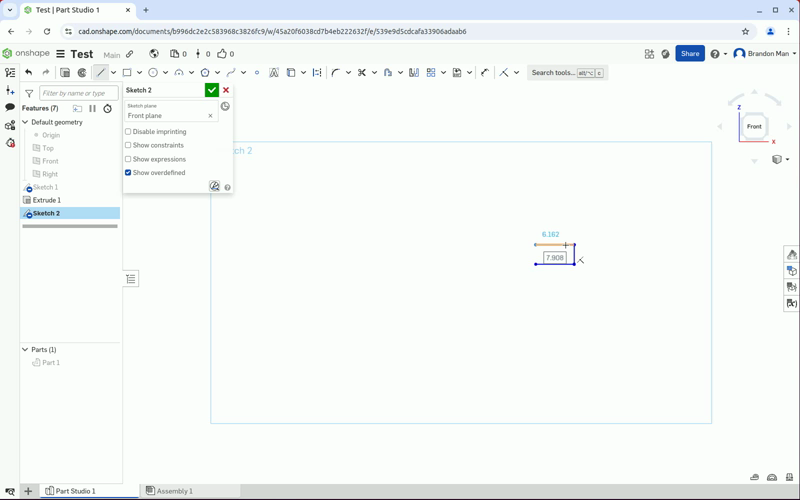
key_down(shift)
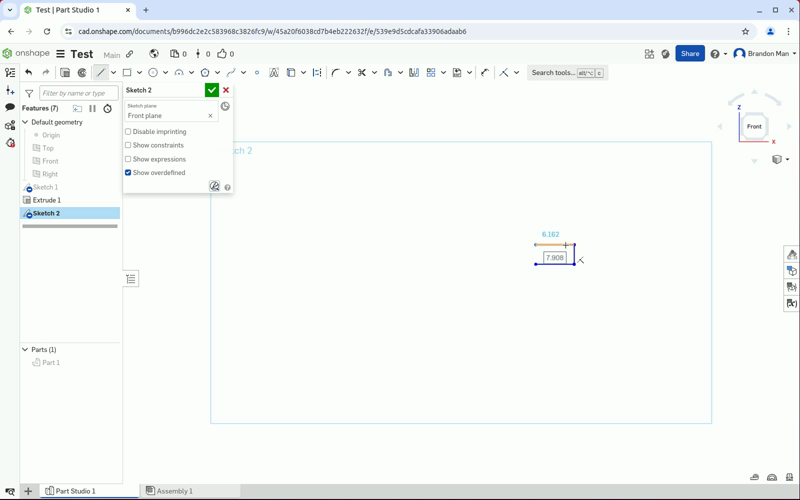
mouse_move(535, 264)
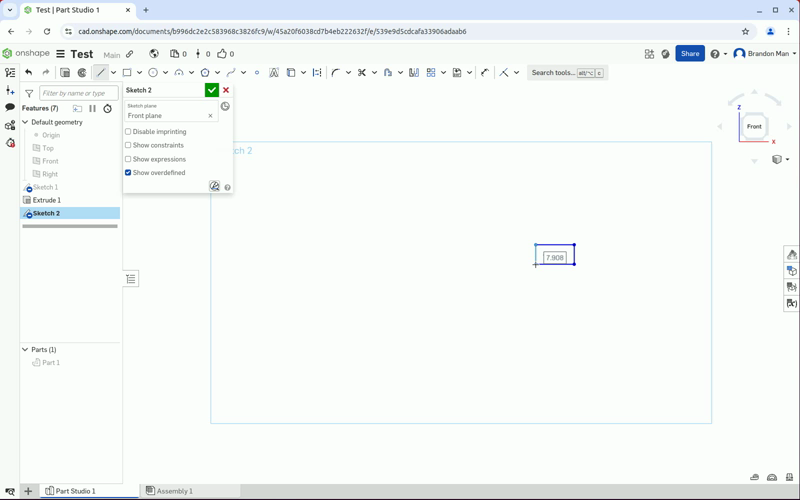
key_up(shift)
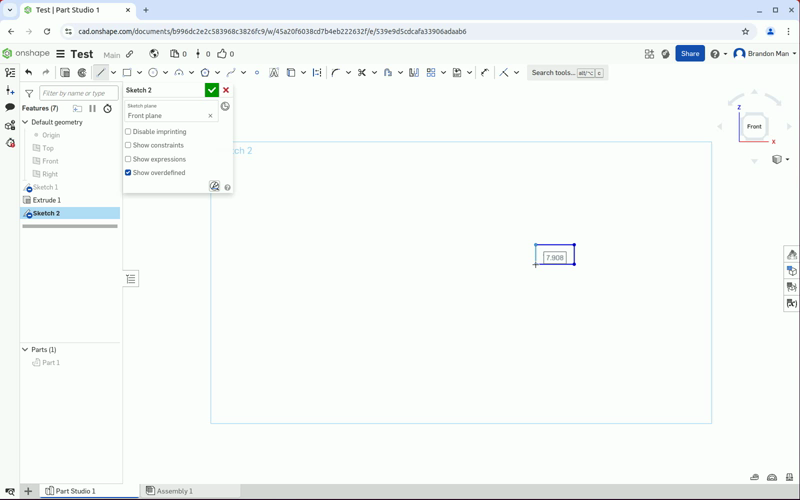
click(535, 264)
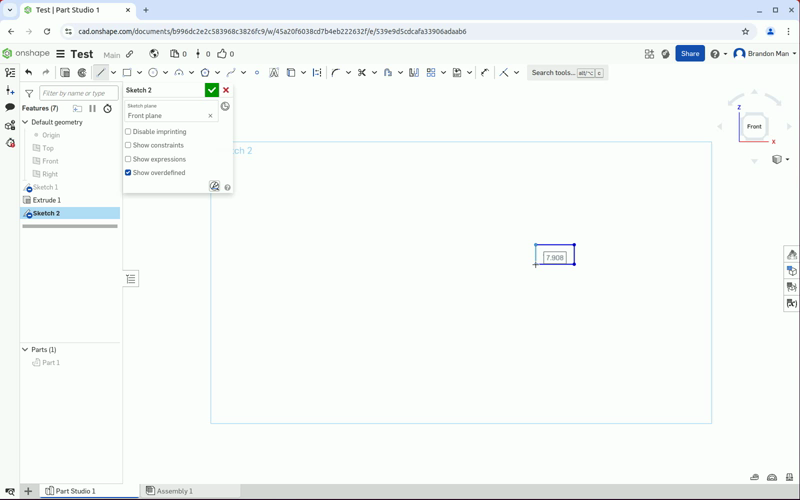
key(esc)
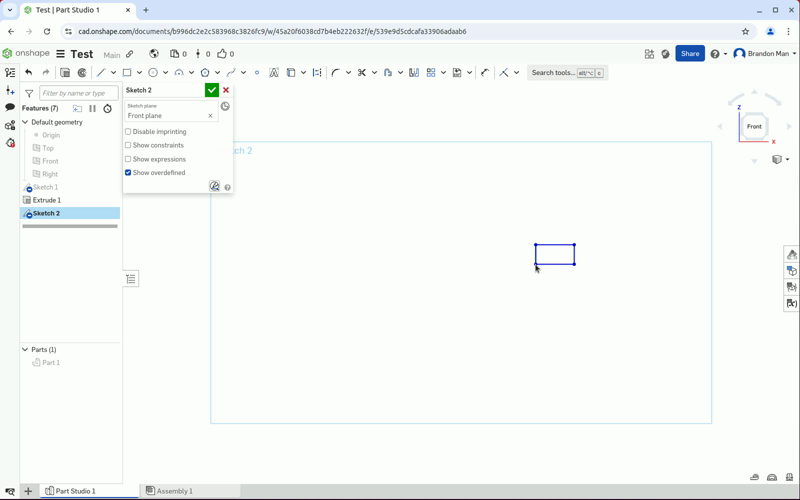
mouse_move(568, 255)
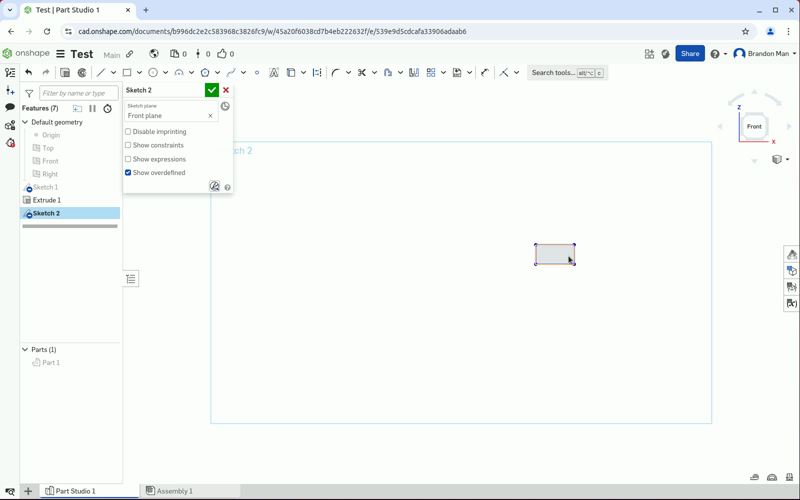
scroll(6)
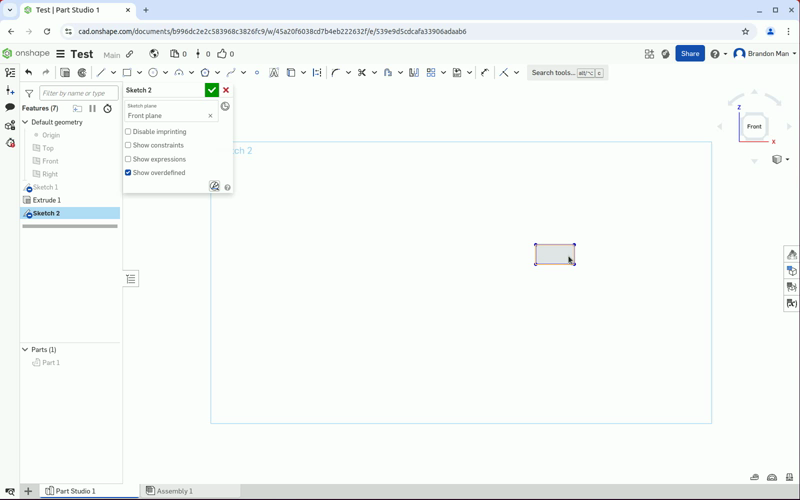
scroll(6)
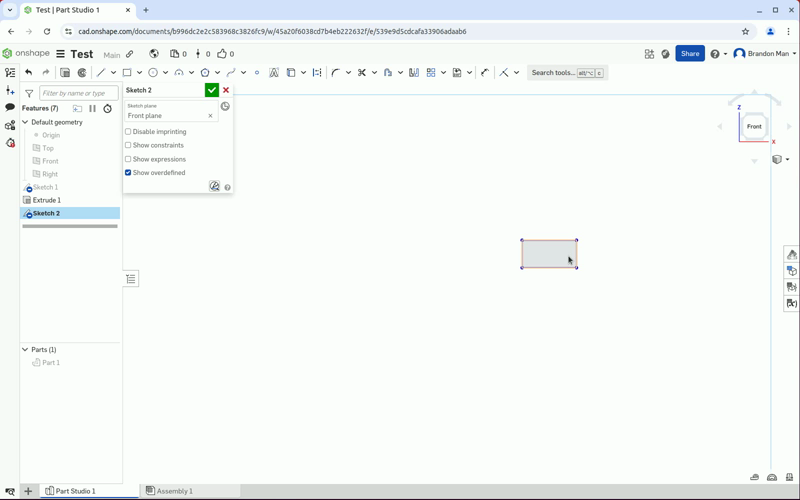
scroll(6)
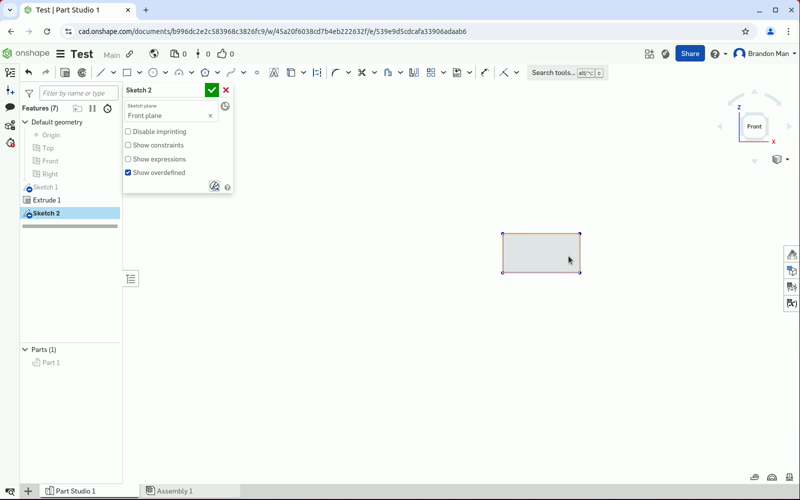
scroll(6)
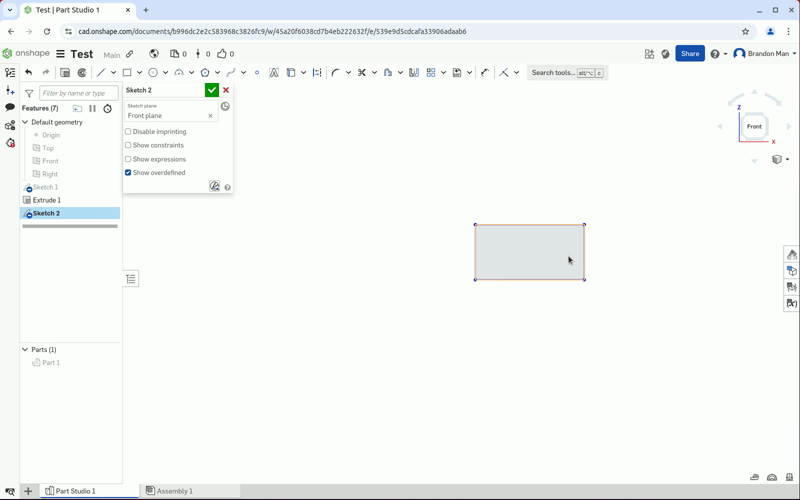
scroll(6)
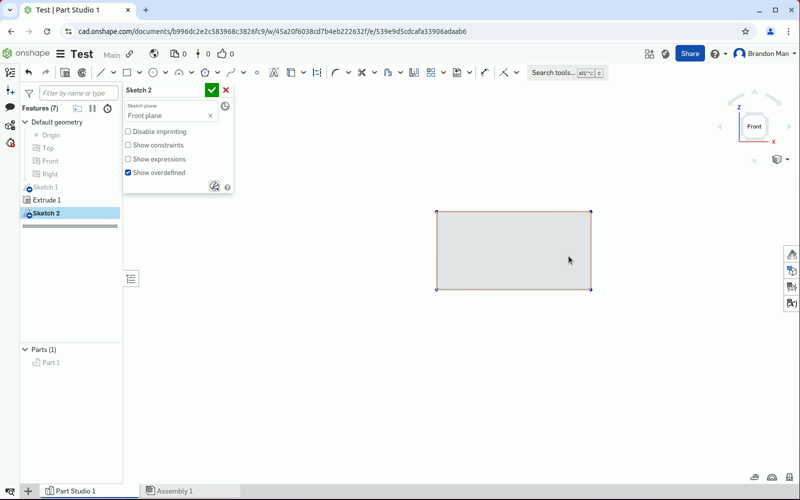
scroll(6)
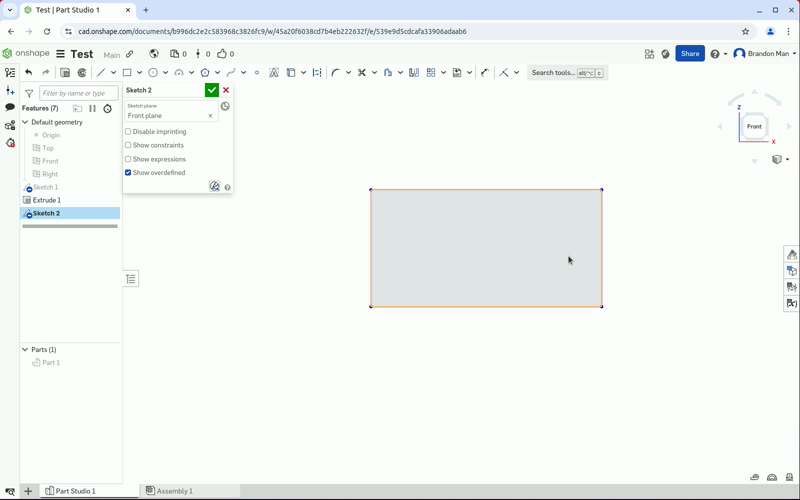
scroll(6)
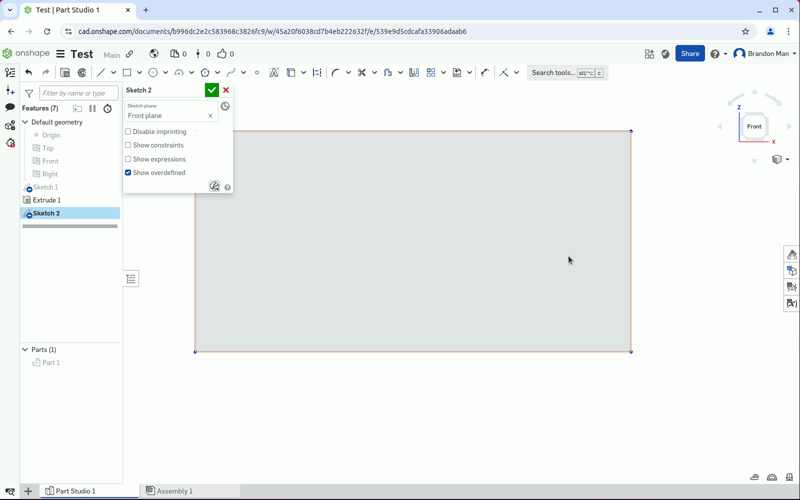
click(568, 255)
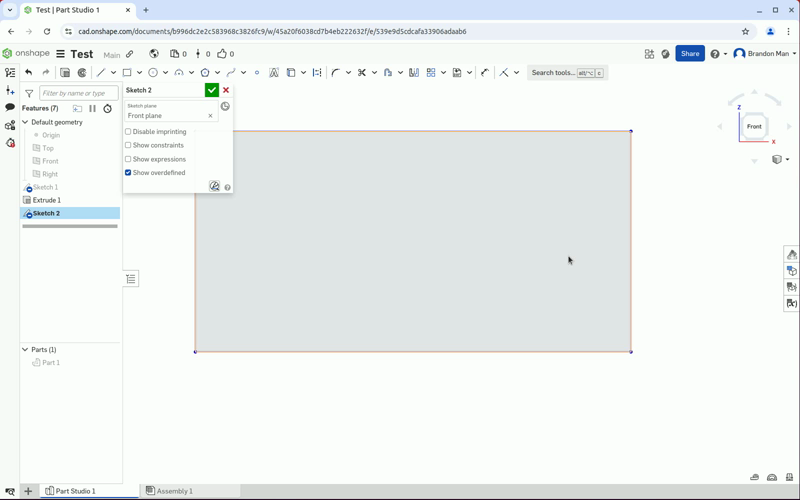
scroll(-6)
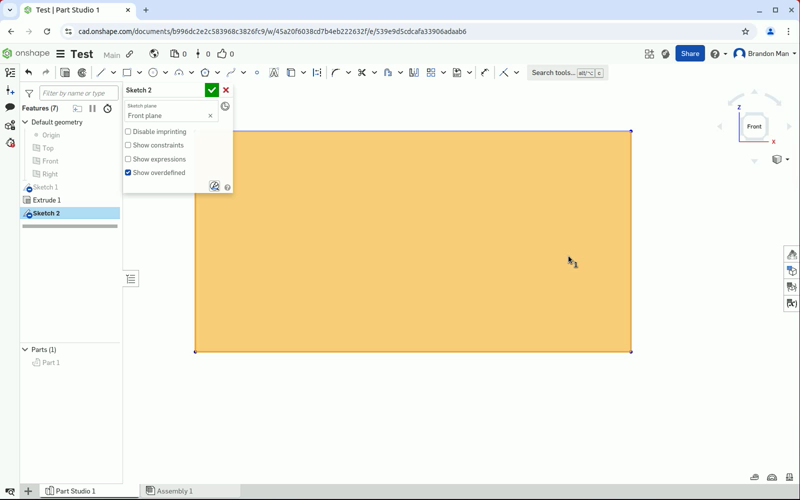
scroll(-6)
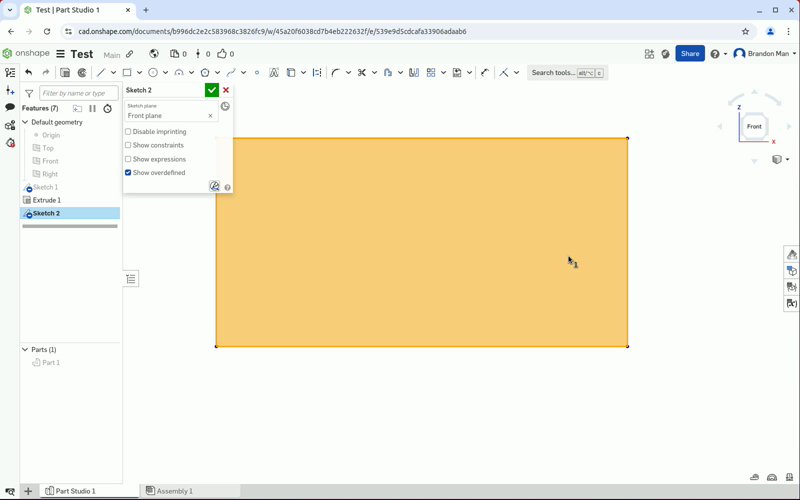
scroll(-6)
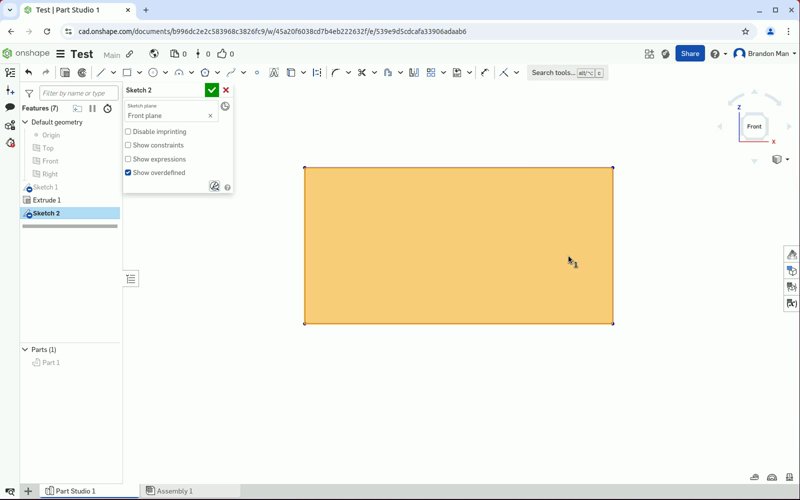
scroll(-6)
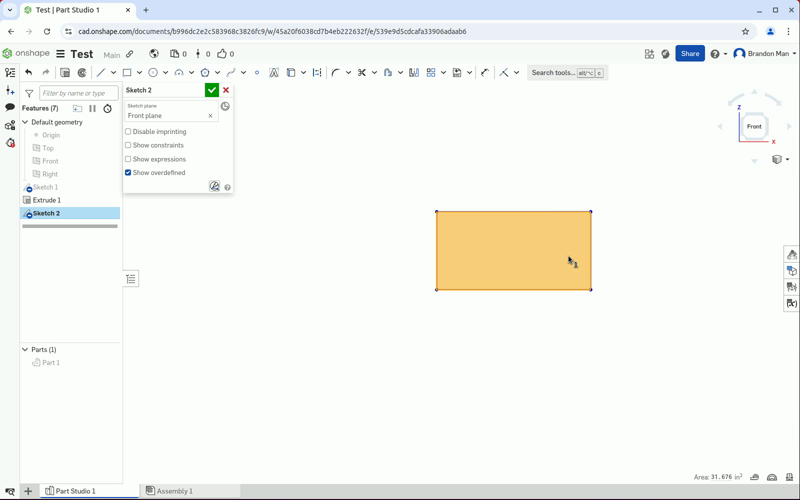
scroll(-6)
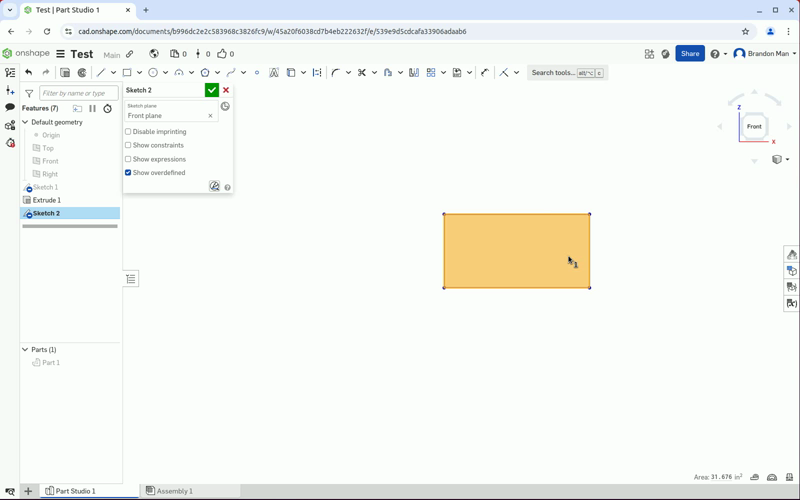
scroll(-6)
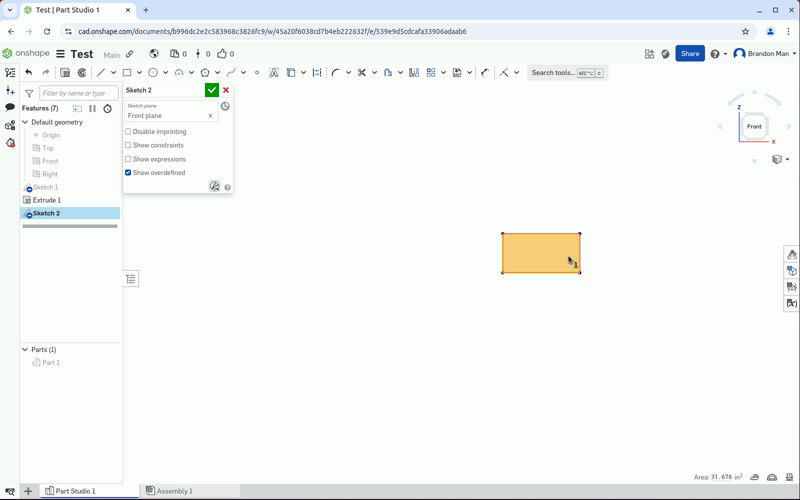
scroll(-6)
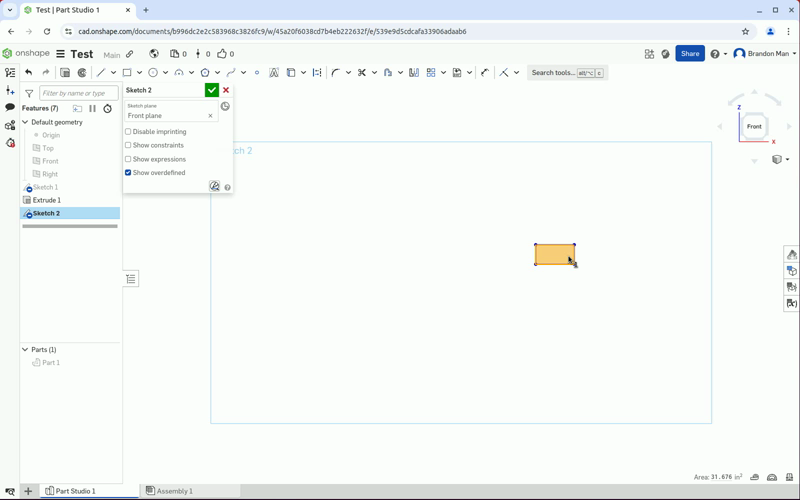
mouse_move(73, 352)
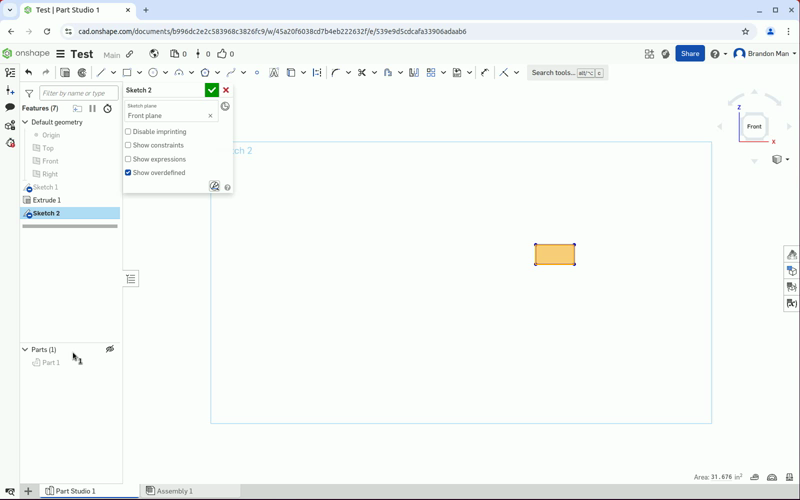
key(shift+y)
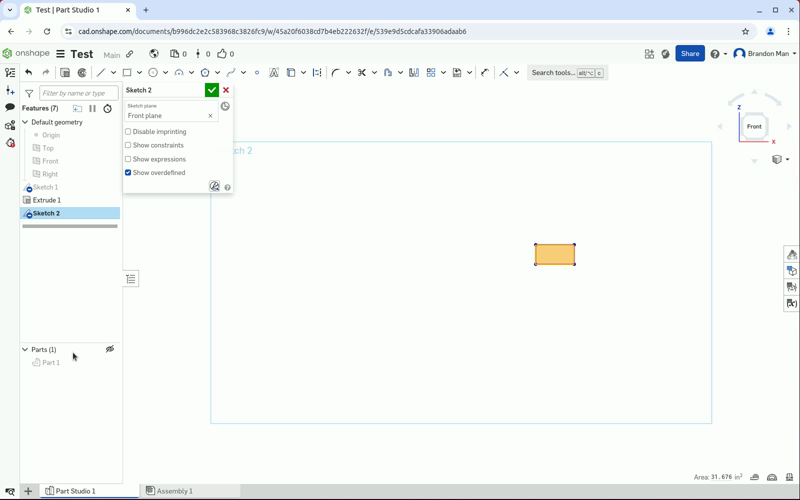
key(shift+e)
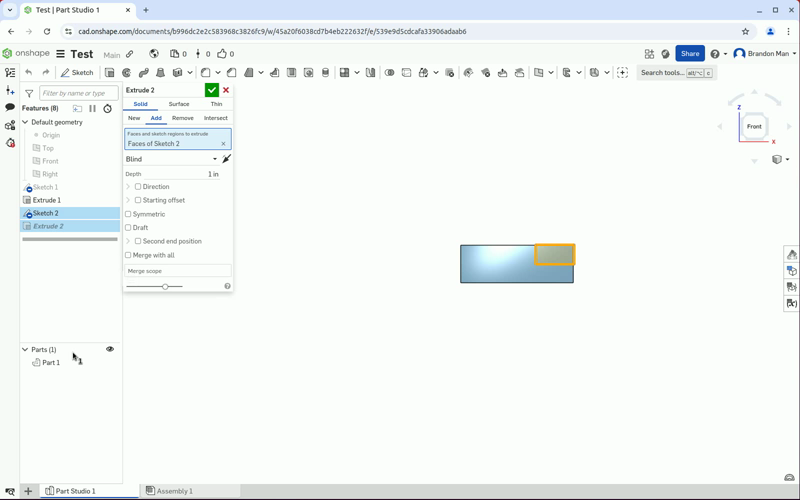
mouse_move(143, 106)
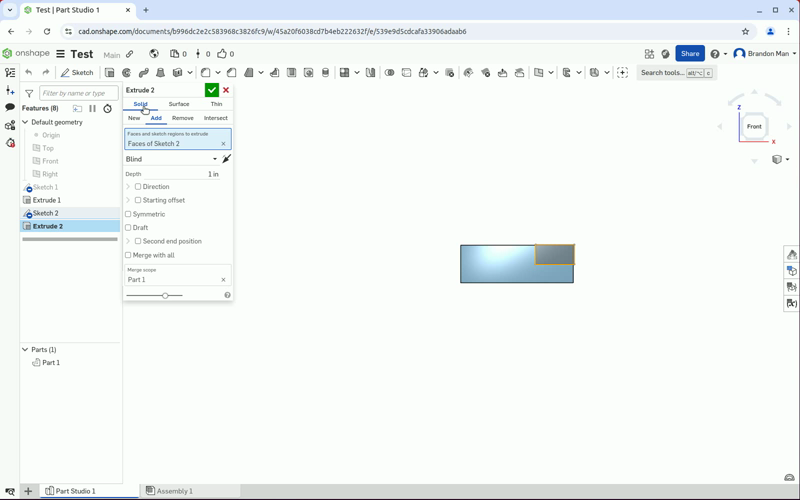
click(143, 106)
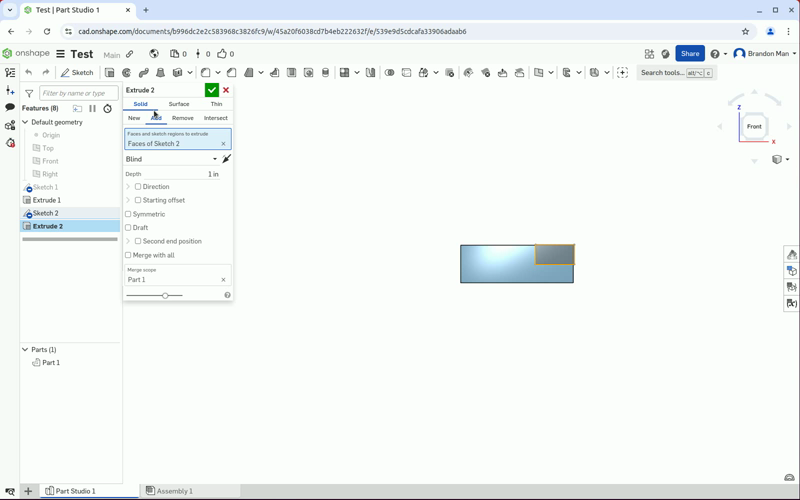
mouse_move(186, 120)
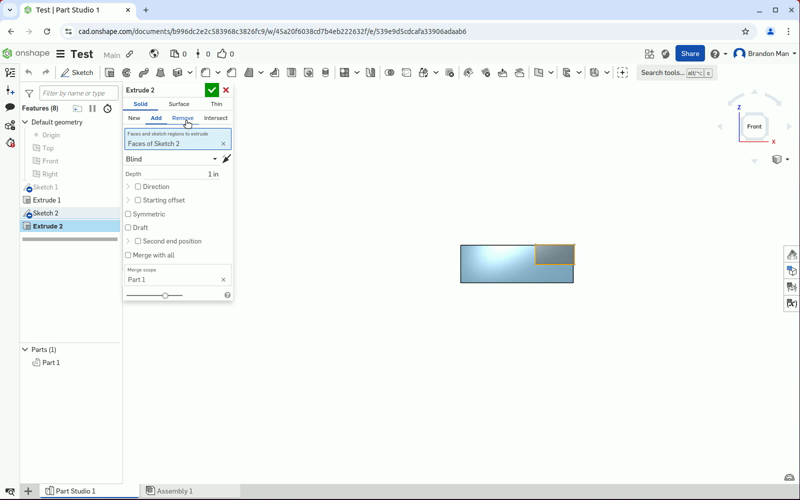
click(186, 120)
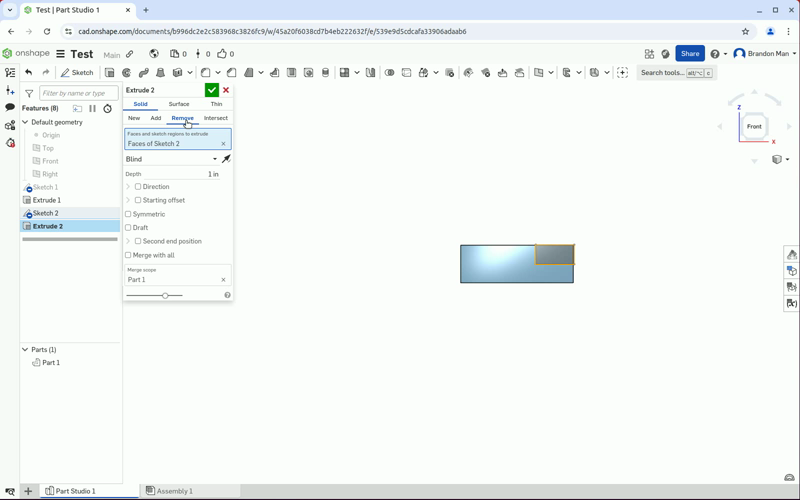
key(tab, 4)
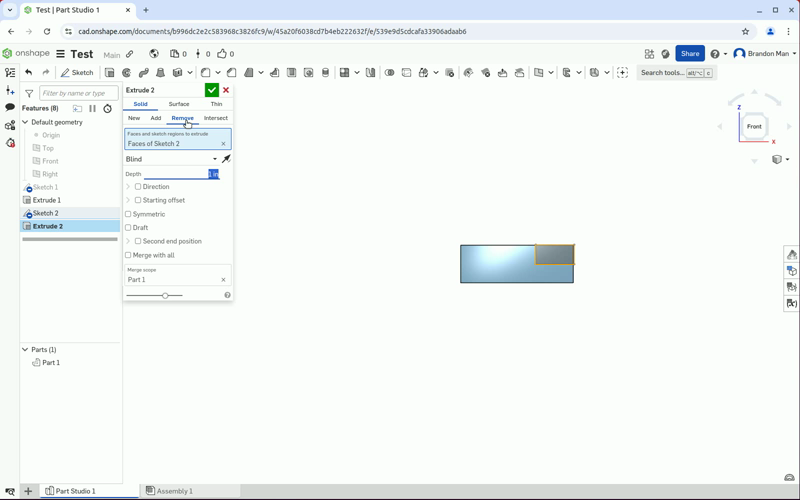
text(3.851)
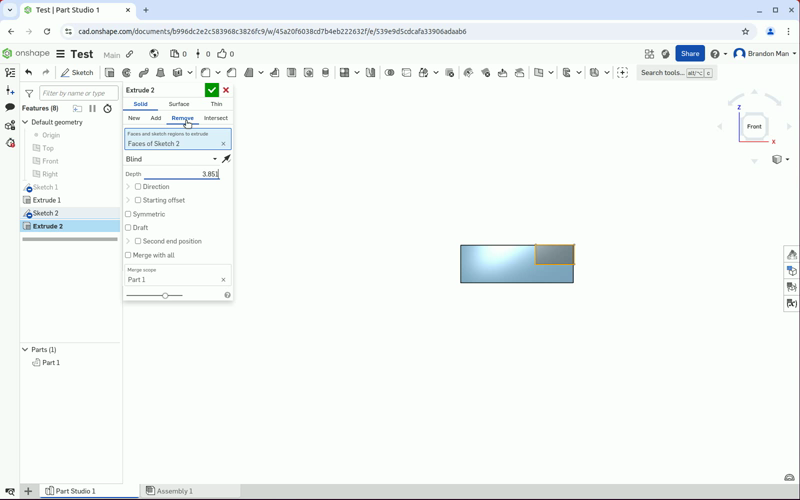
key(tab, 6)
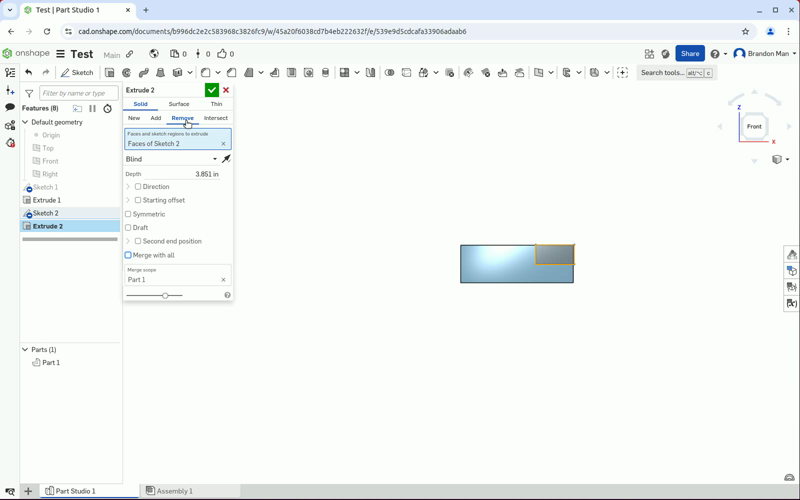
key(space)
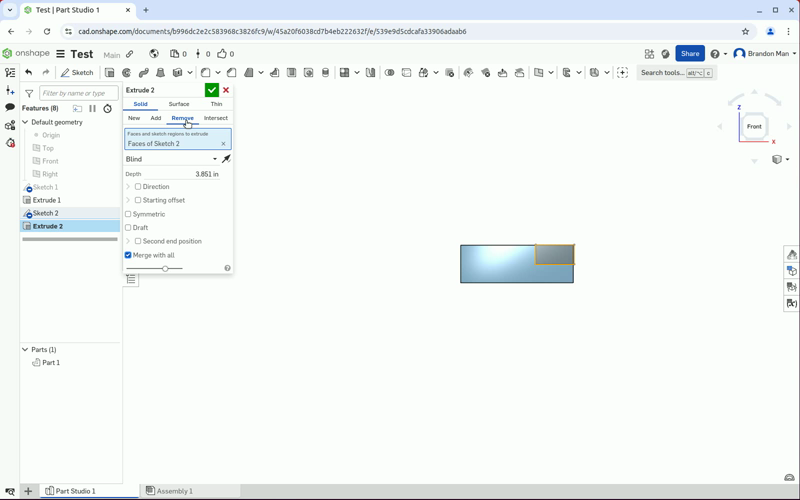
key(enter)
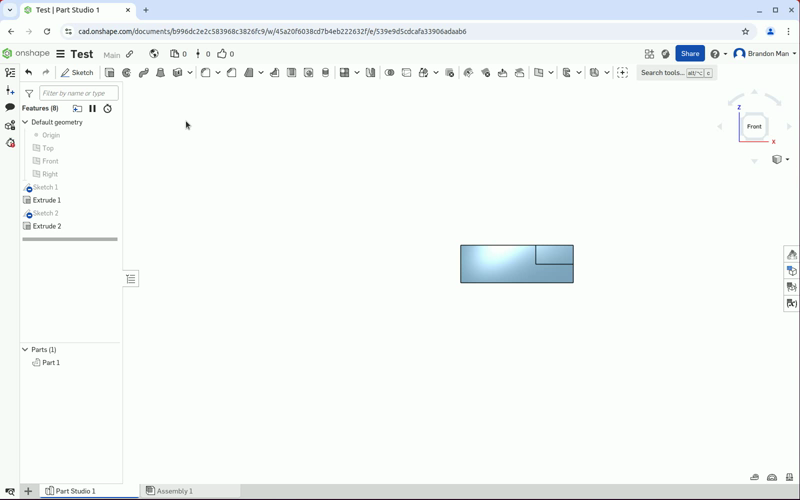
key(shift+h)
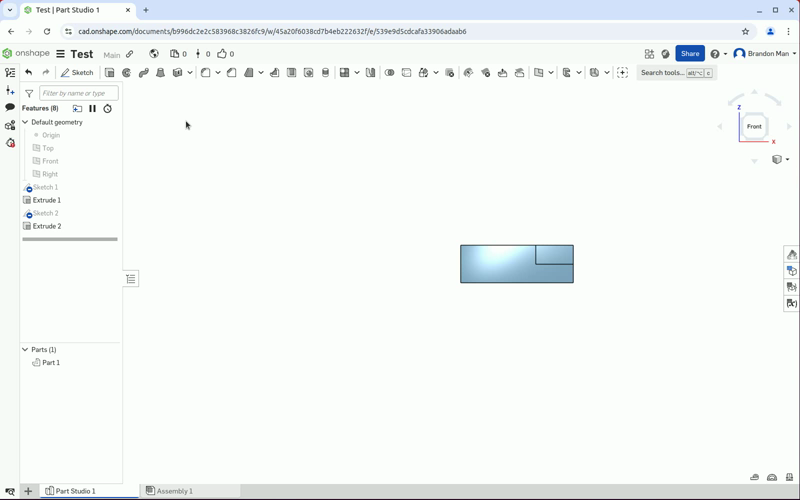
key(shift+h)
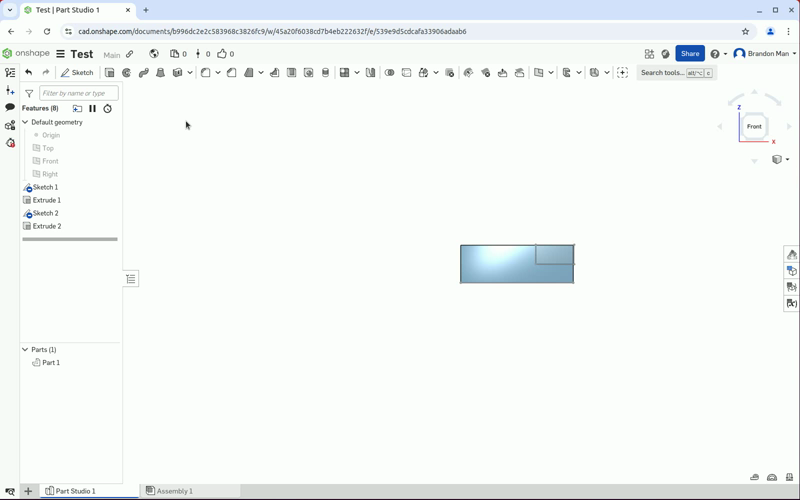
key(shift+7)
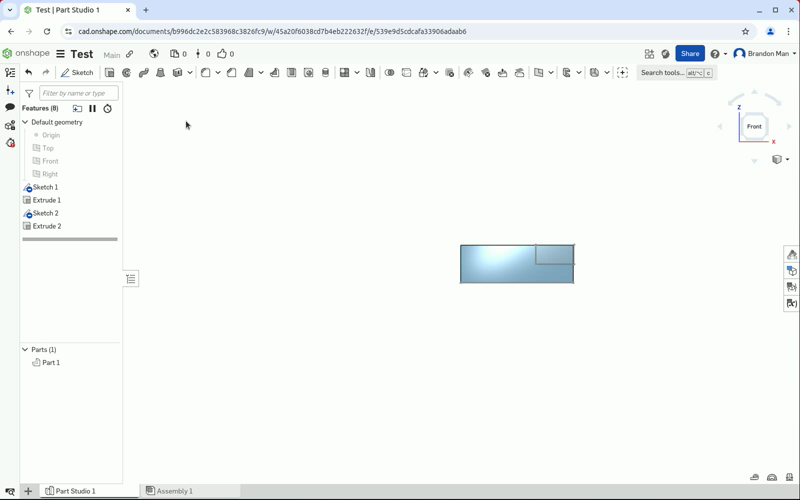
key(left, 2)
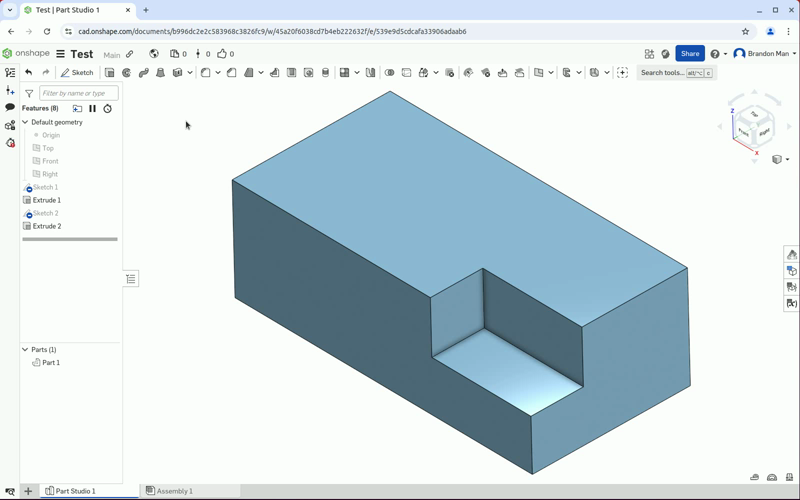
key(down, 2)
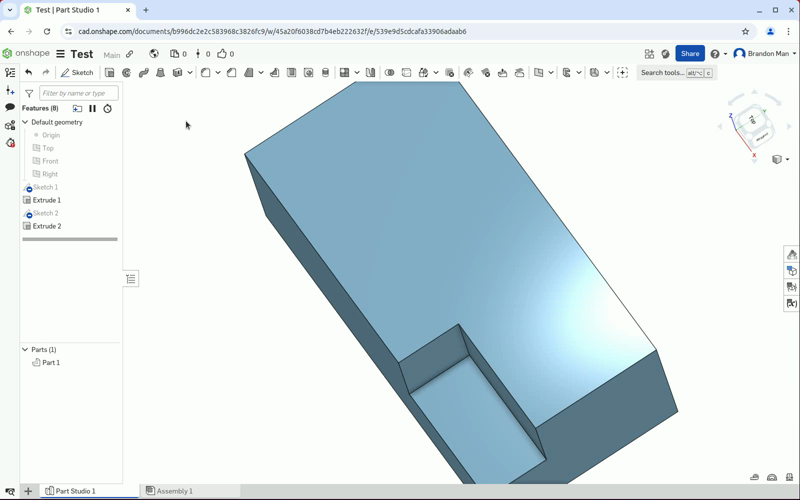
key(up, 2)
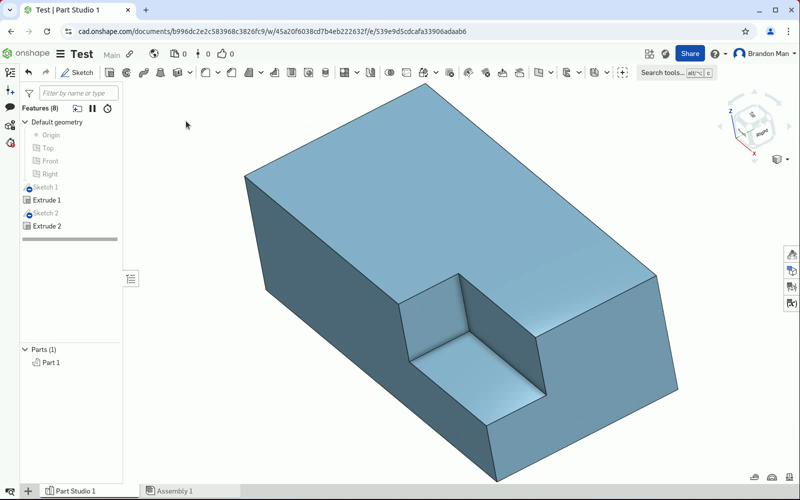
key(right, 2)
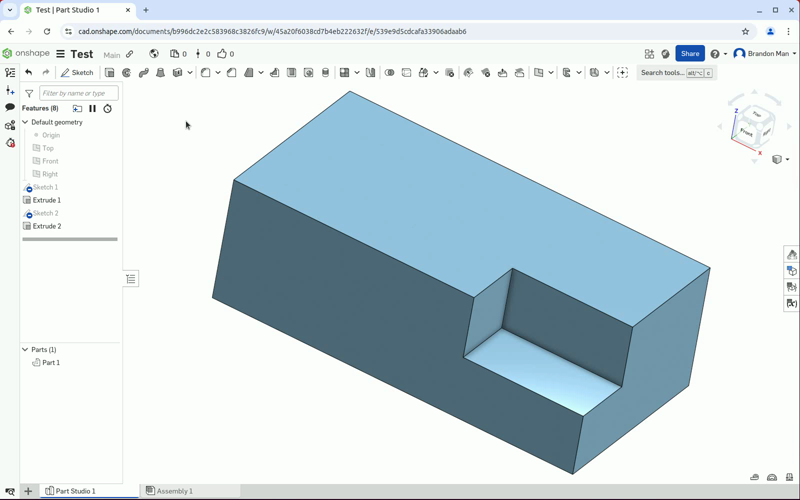
mouse_move(73, 189)
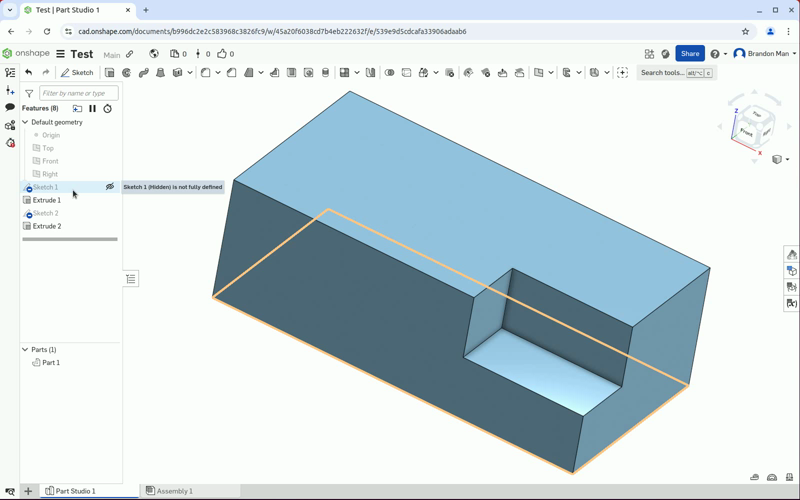
click(73, 189)